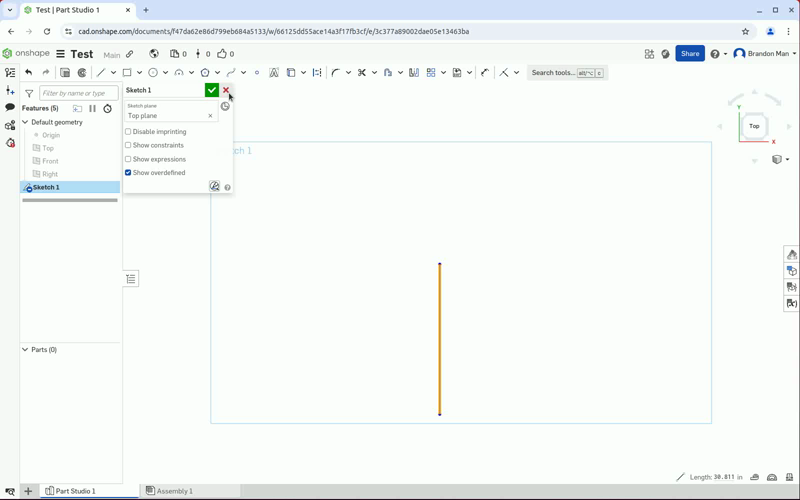
key(shift+h)
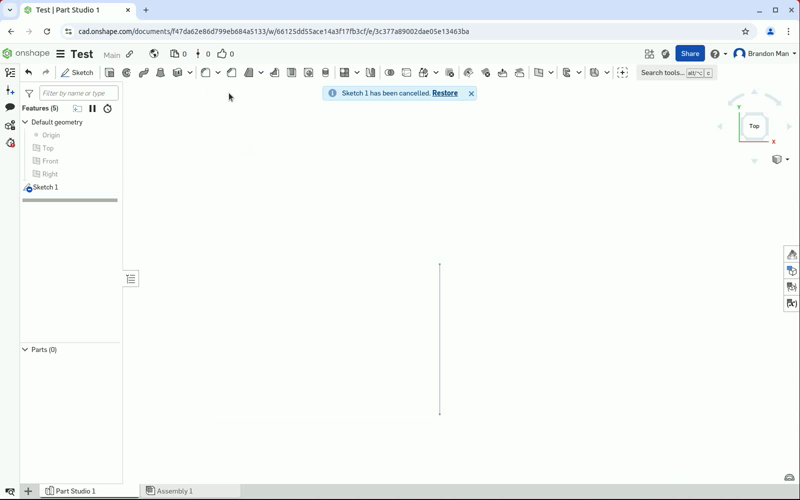
key(shift+s)
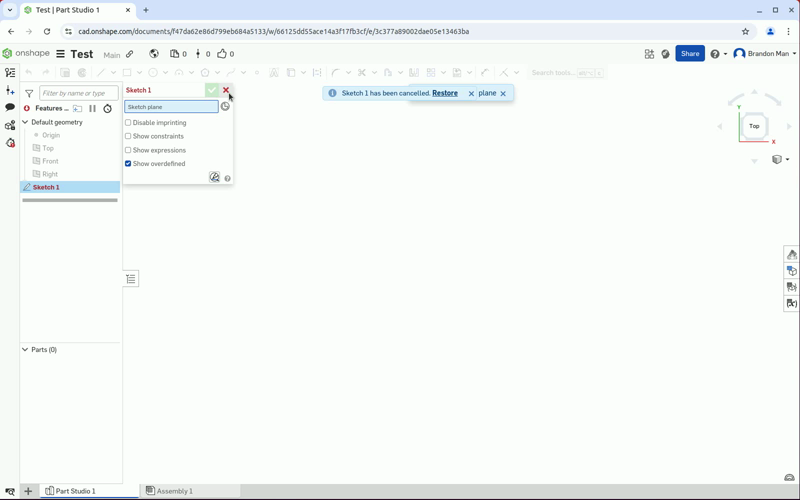
mouse_move(73, 150)
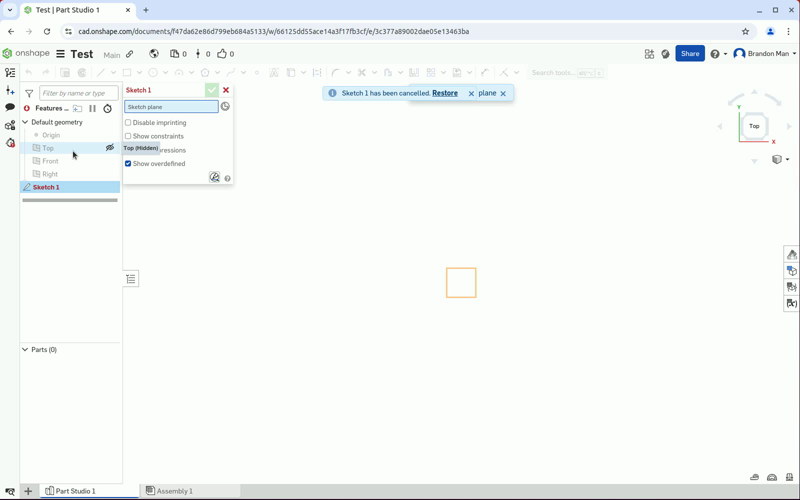
click(73, 150)
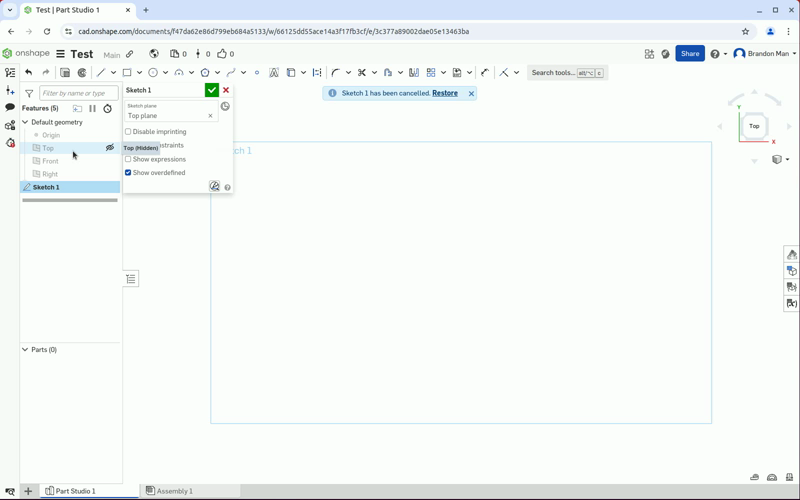
mouse_move(73, 352)
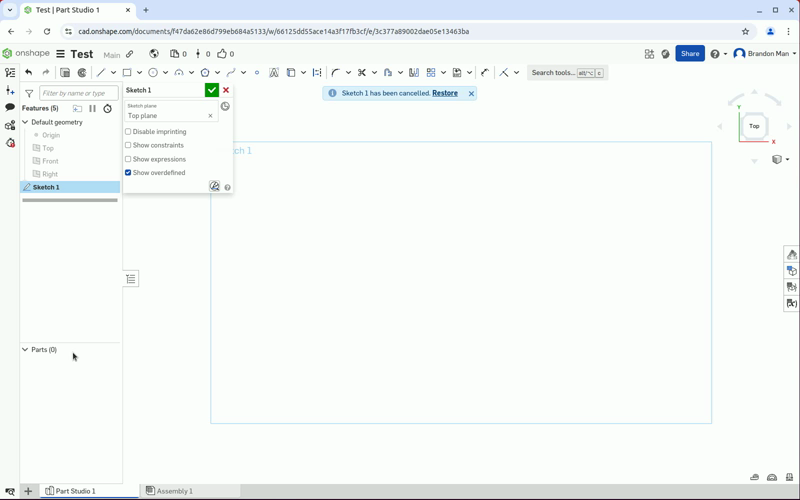
key(y)
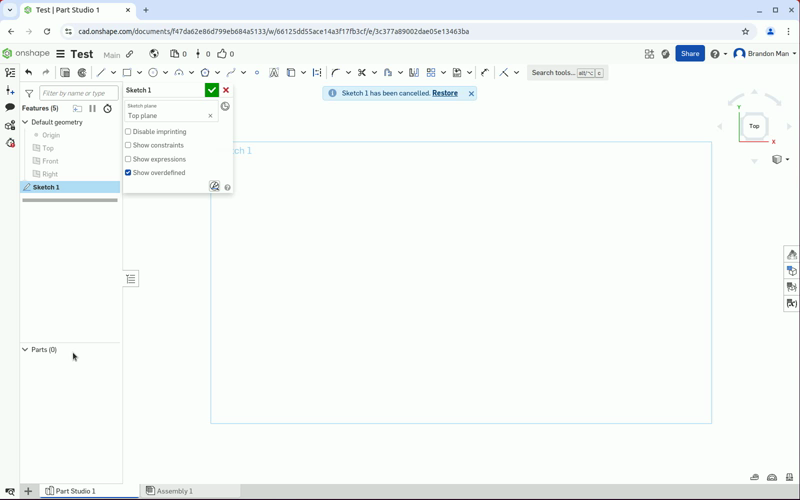
key(l)
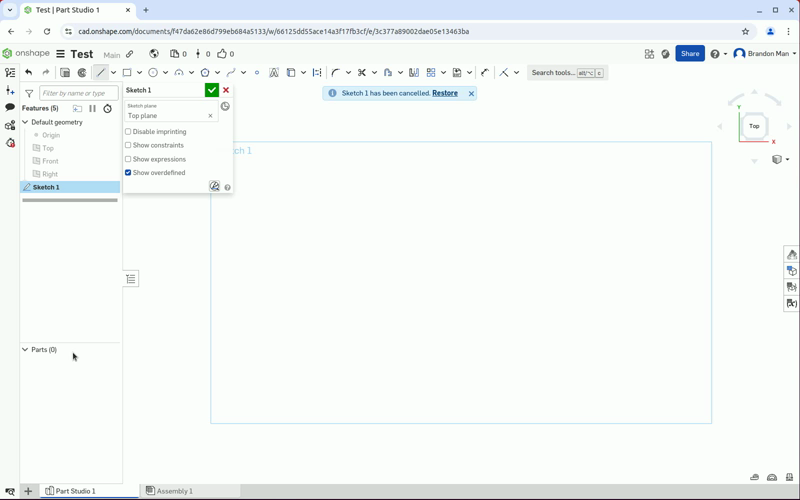
key_down(shift)
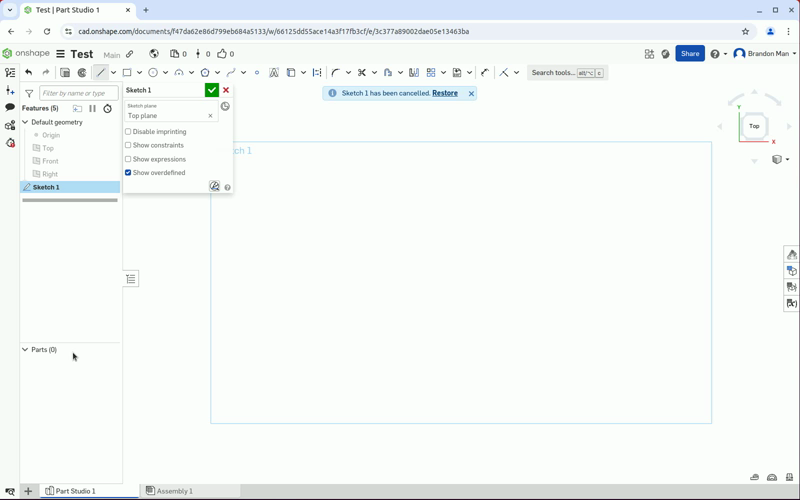
mouse_move(404, 339)
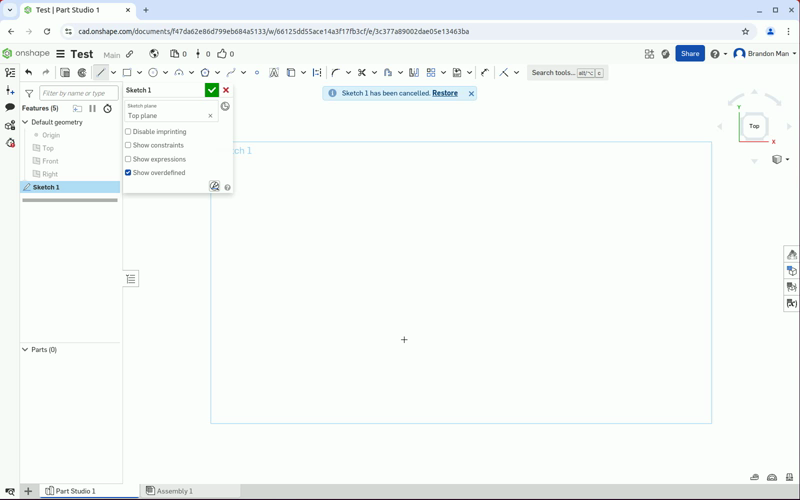
click(404, 339)
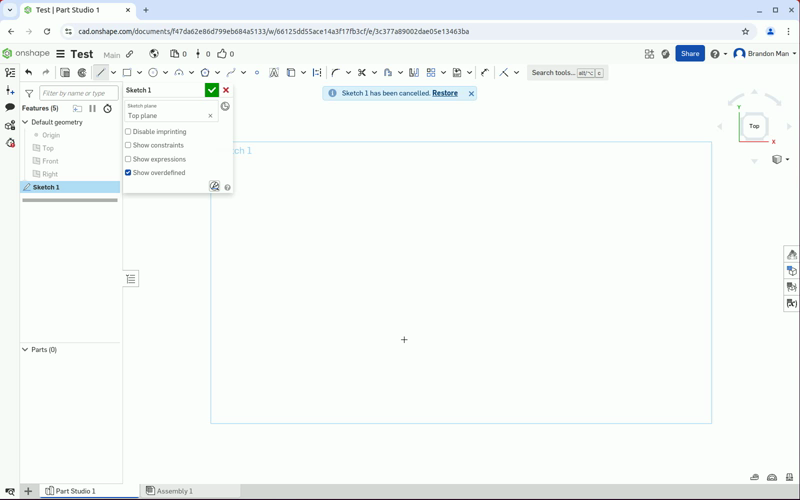
key_up(shift)
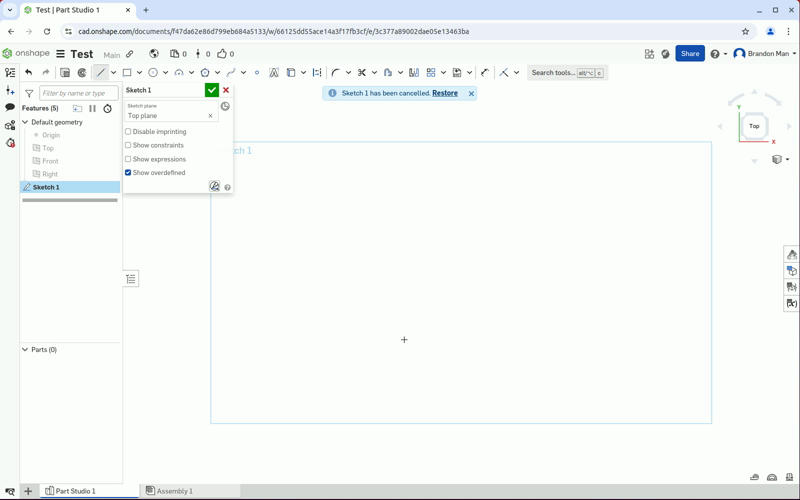
key_down(shift)
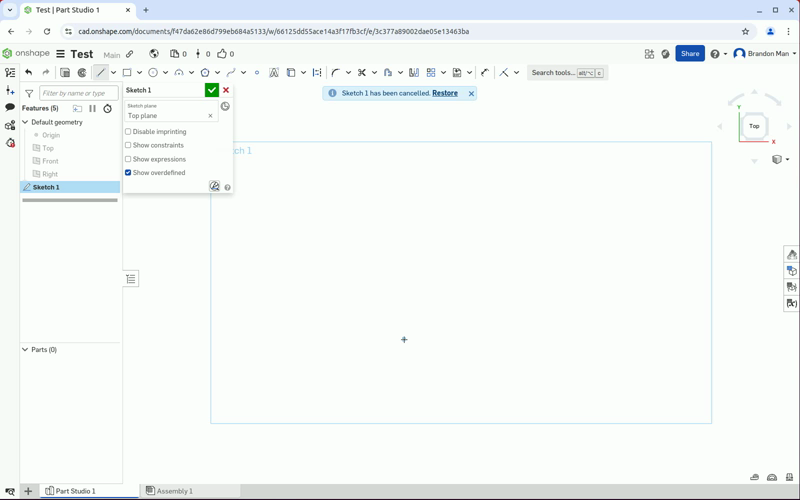
mouse_move(516, 339)
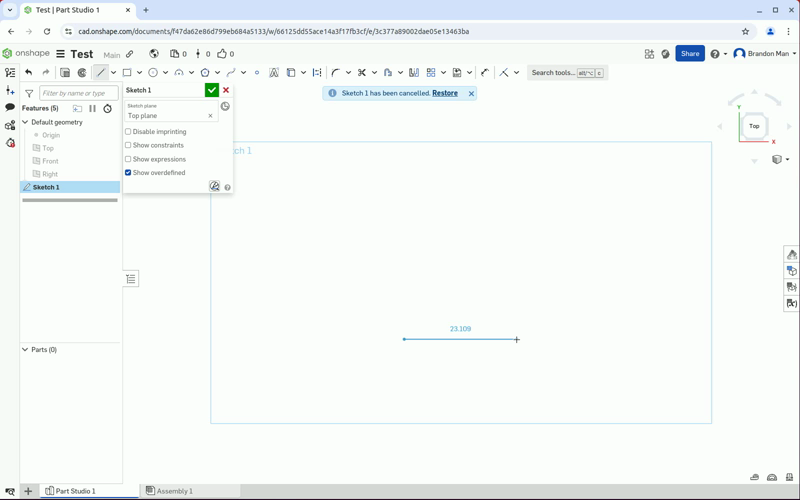
click(516, 339)
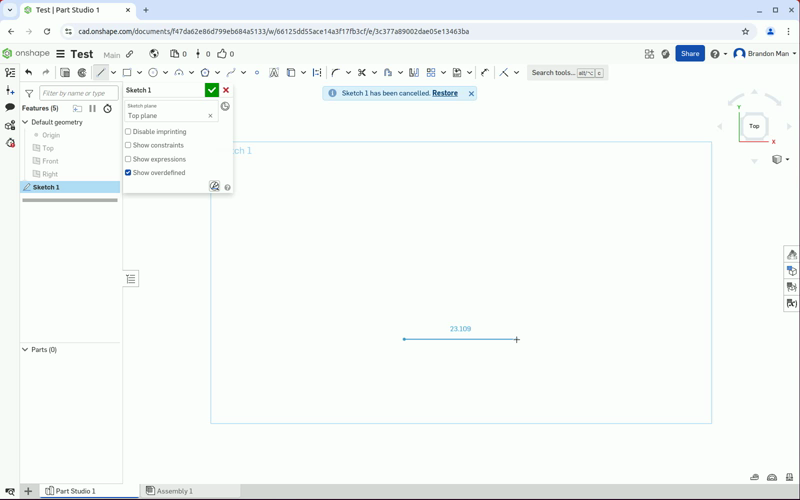
key_up(shift)
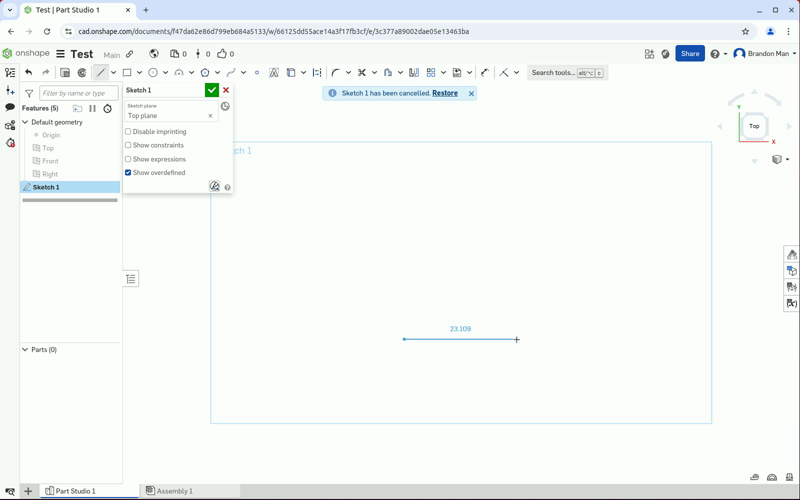
key_down(shift)
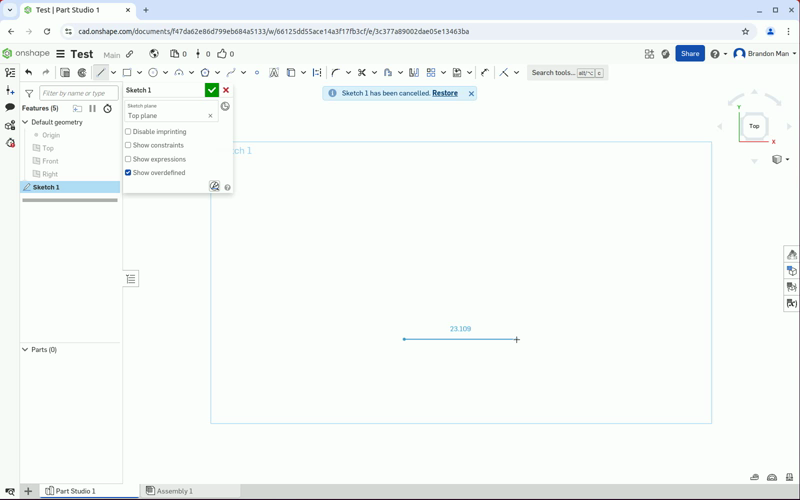
mouse_move(516, 226)
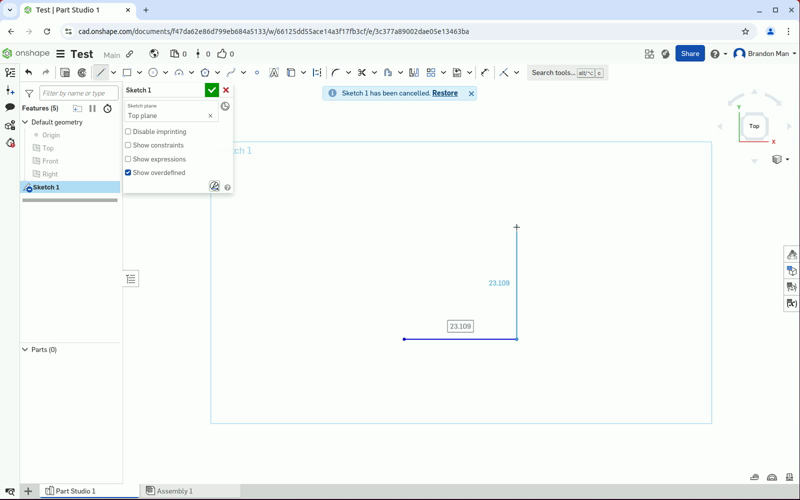
click(516, 226)
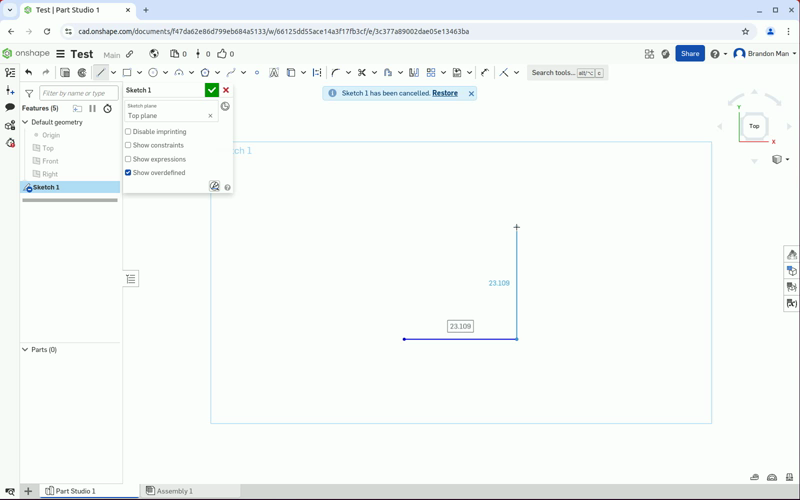
key_up(shift)
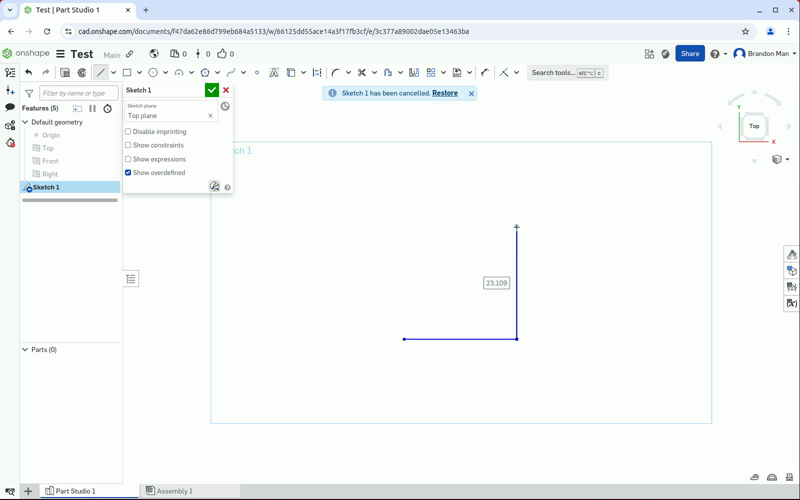
key_down(shift)
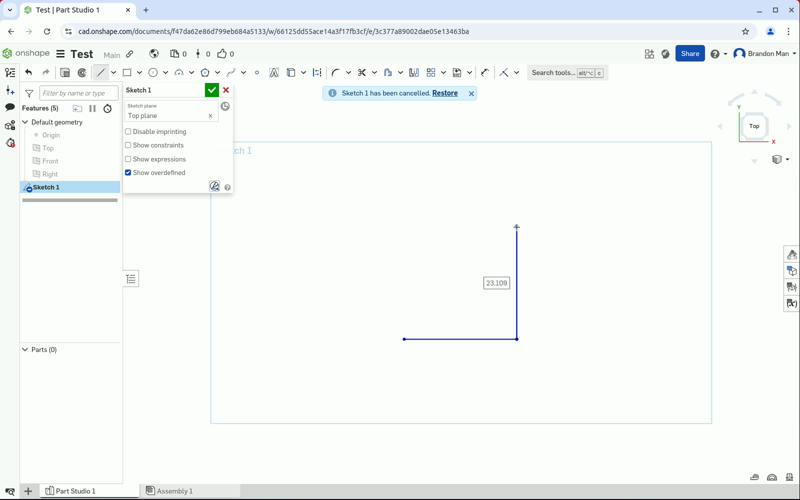
mouse_move(404, 226)
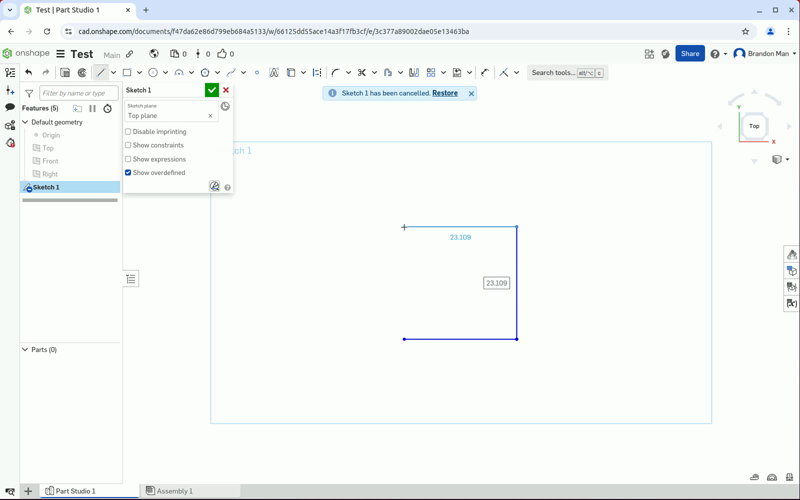
click(404, 226)
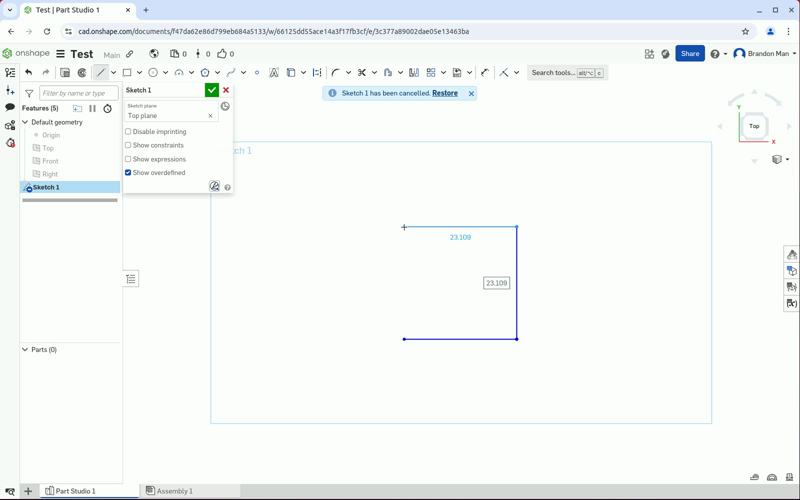
key_up(shift)
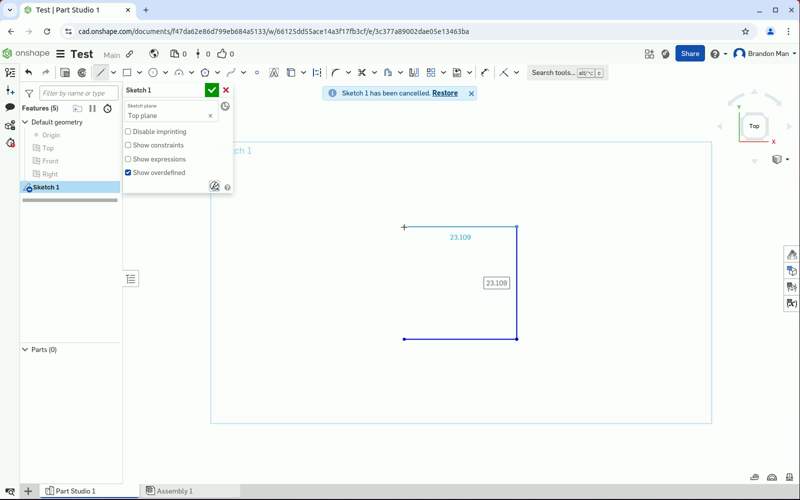
key_down(shift)
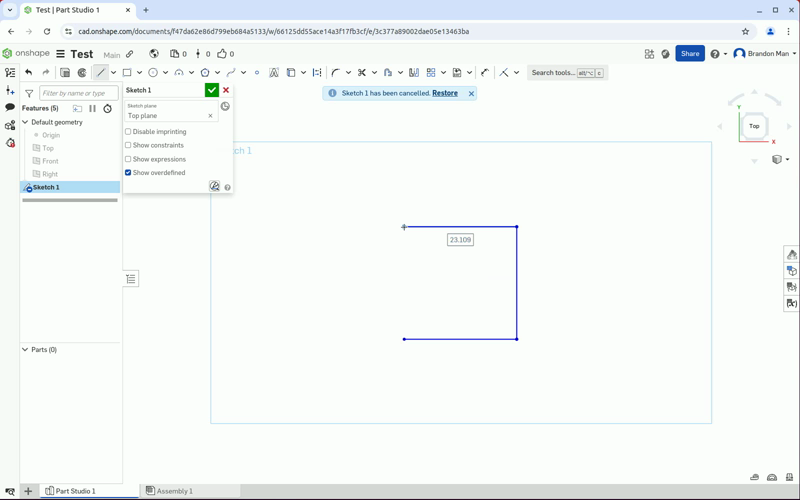
mouse_move(404, 339)
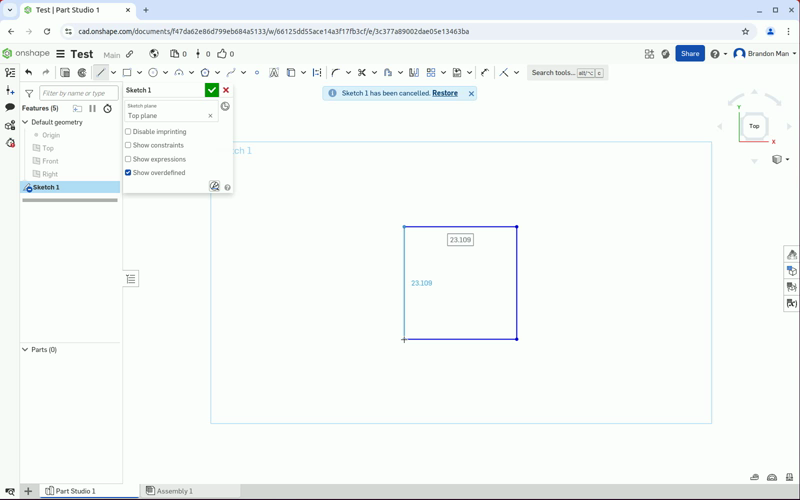
key_up(shift)
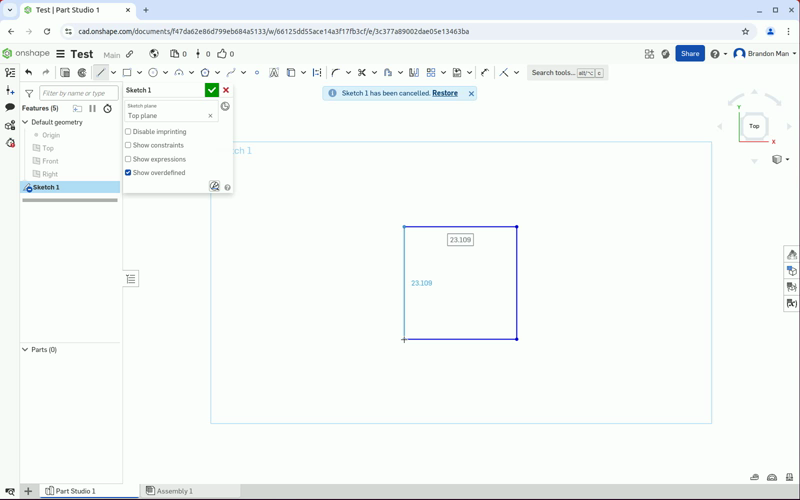
click(404, 339)
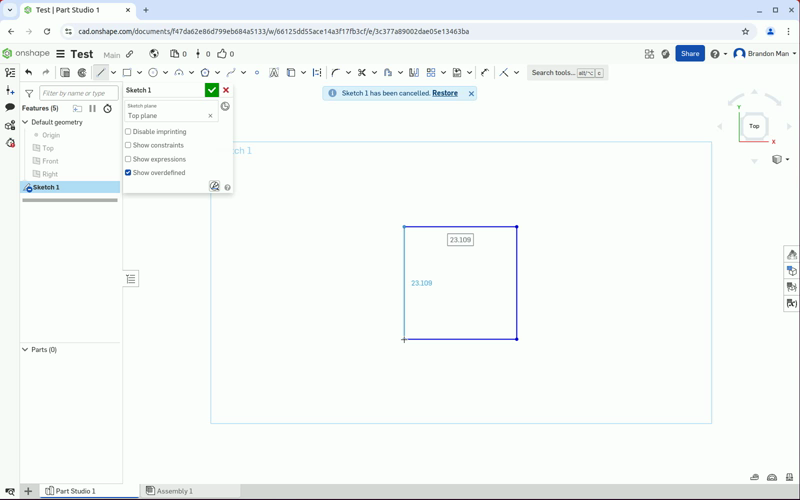
key(esc)
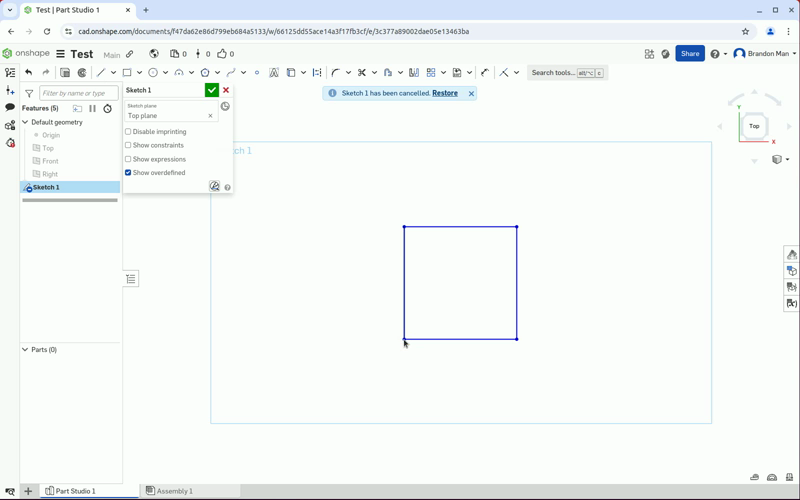
mouse_move(468, 293)
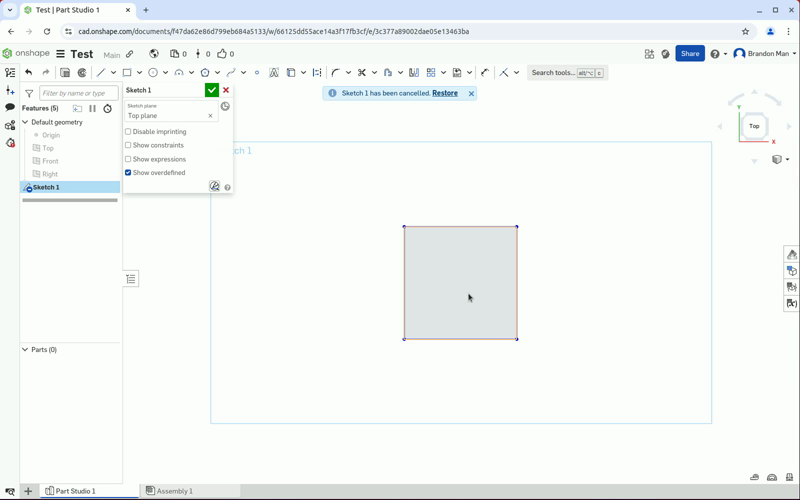
click(468, 293)
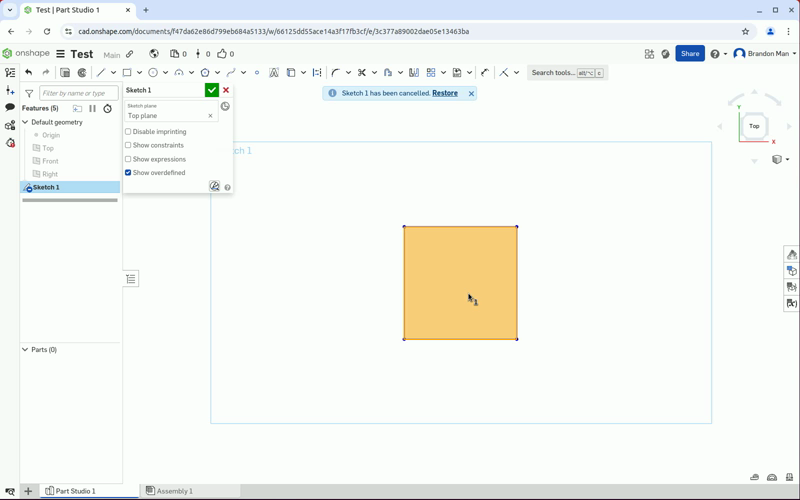
mouse_move(73, 352)
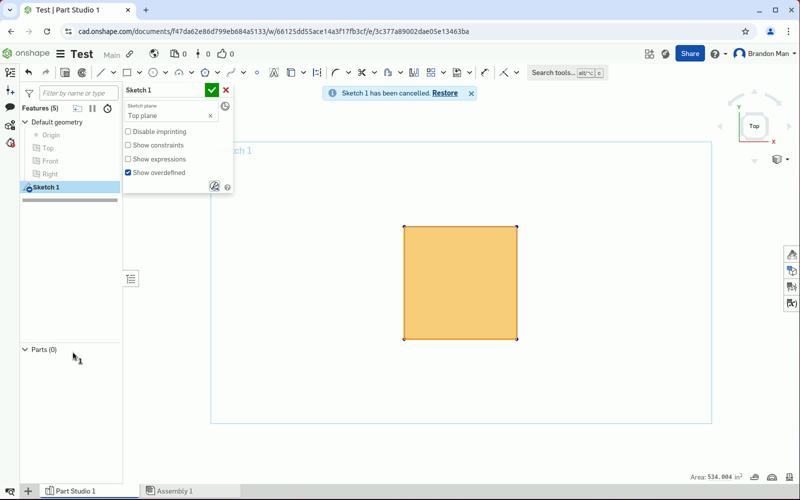
key(shift+y)
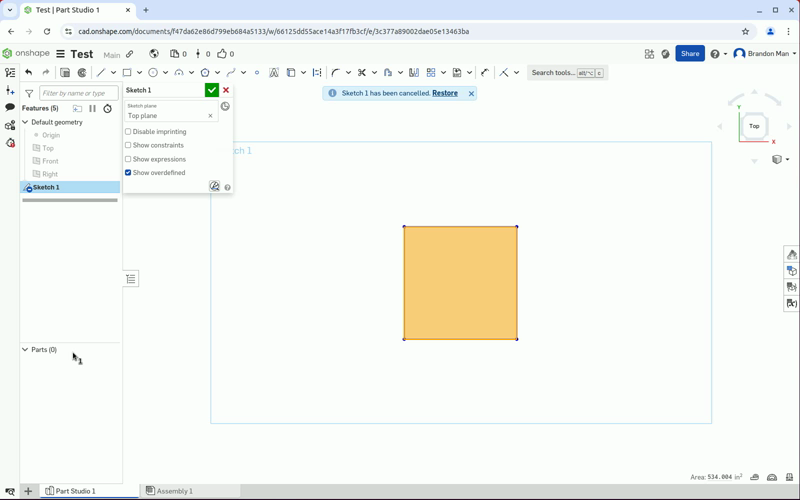
key(shift+e)
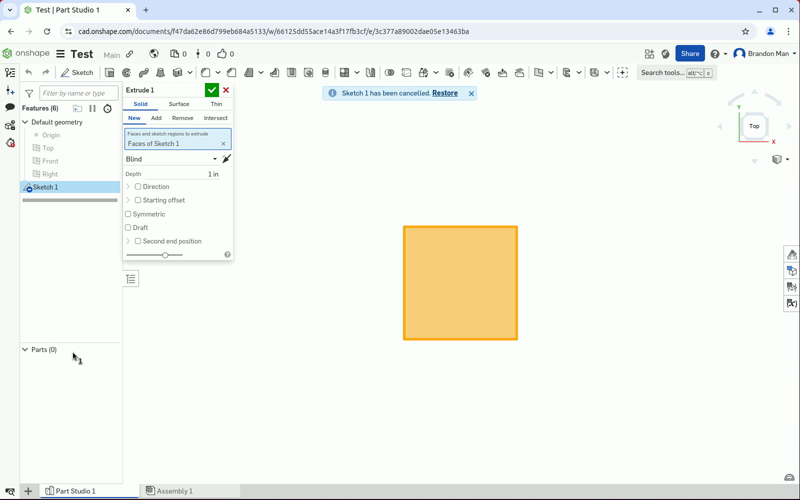
mouse_move(143, 106)
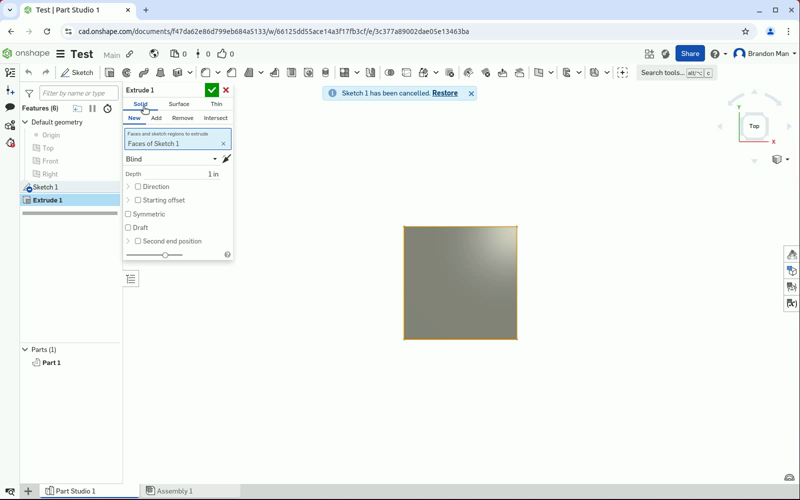
click(143, 106)
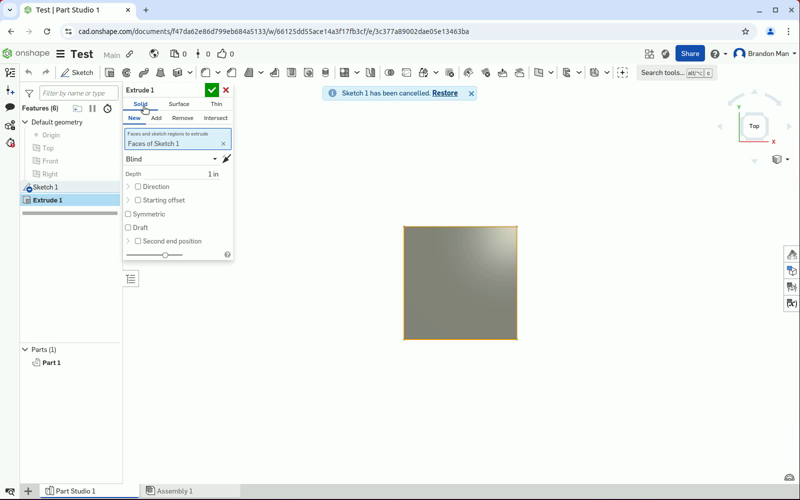
mouse_move(137, 120)
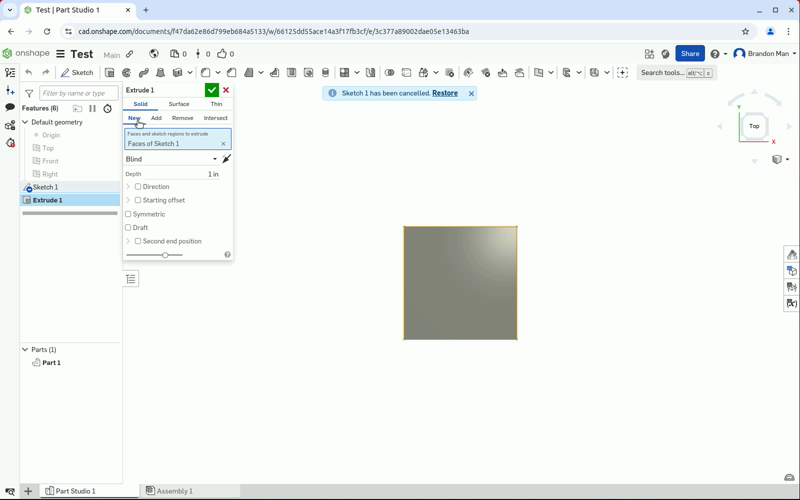
click(137, 120)
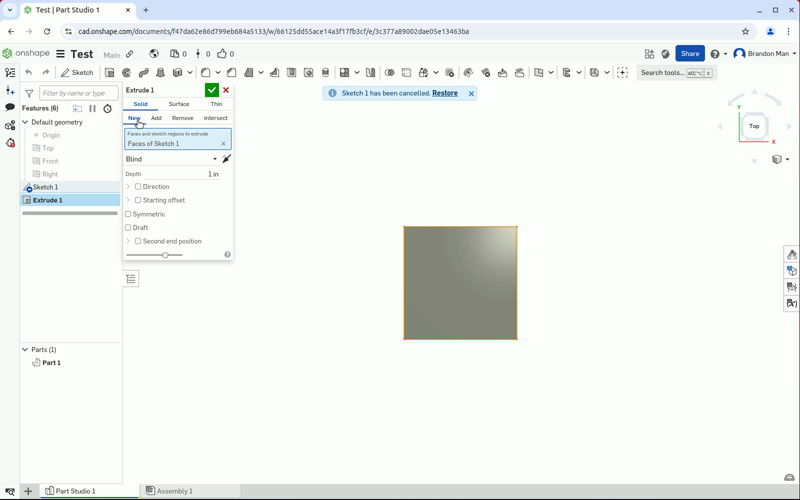
key(tab, 4)
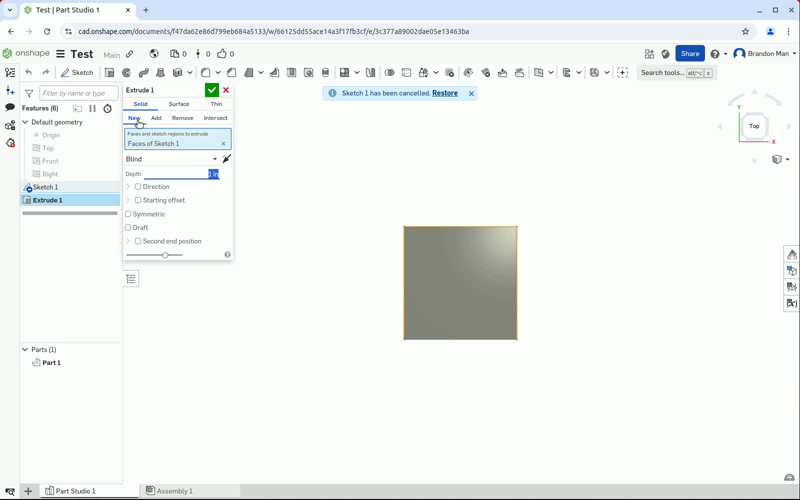
text(23.108)
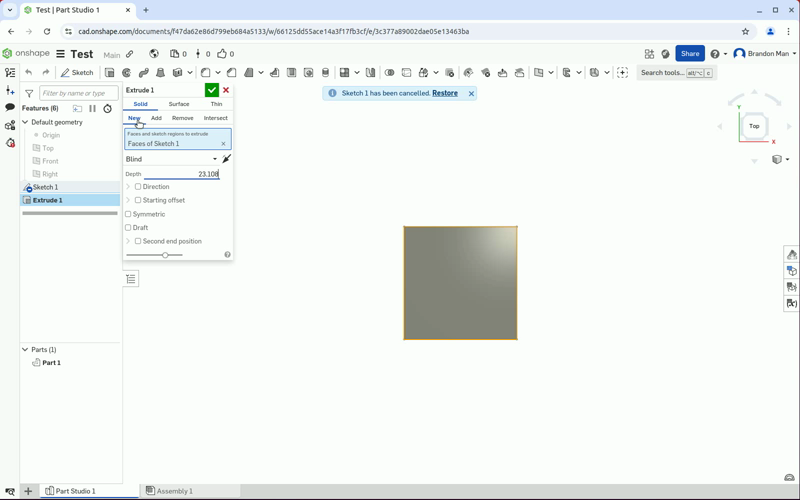
key(enter)
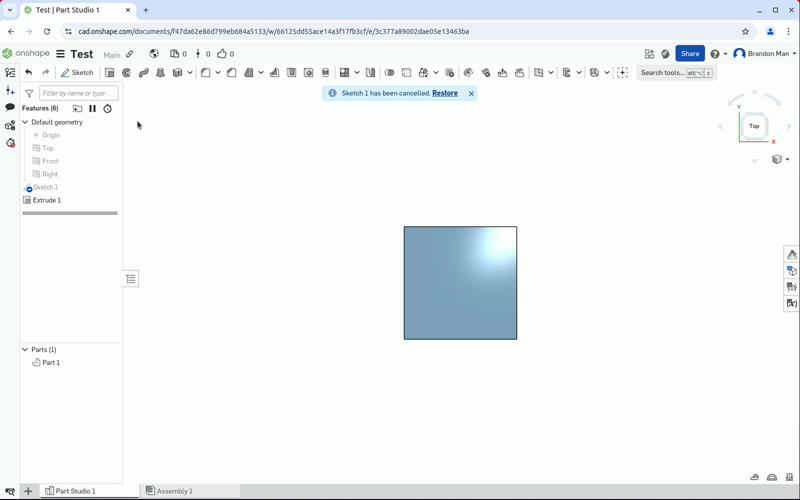
key(shift+h)
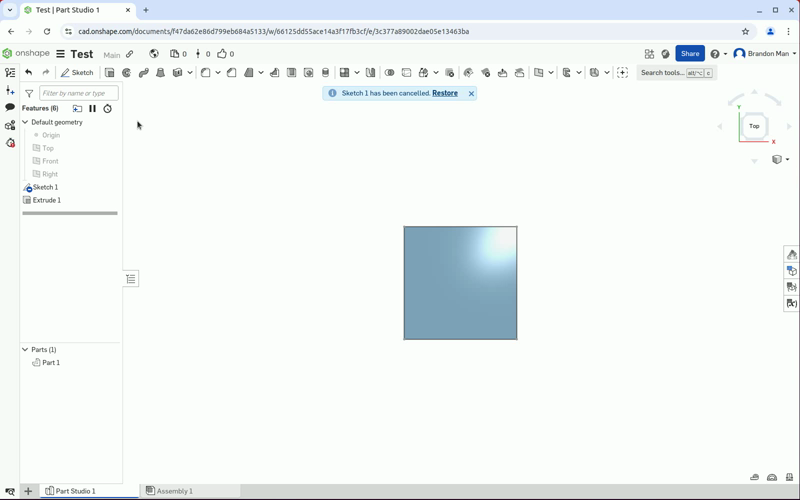
key(shift+h)
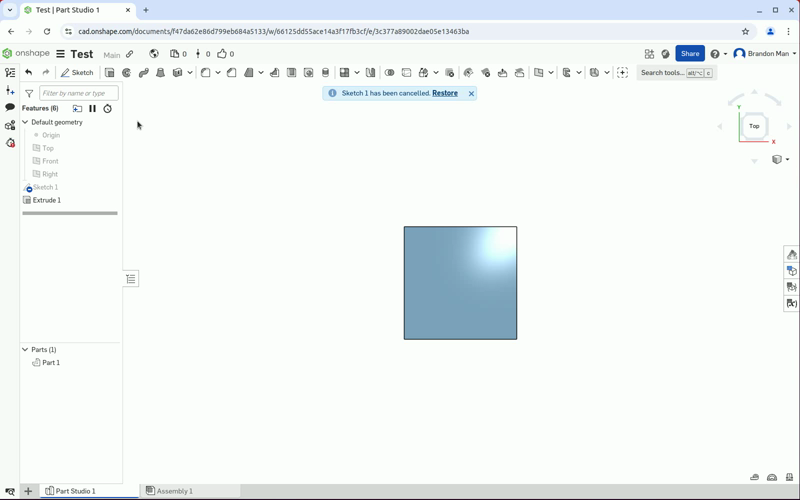
mouse_move(73, 189)
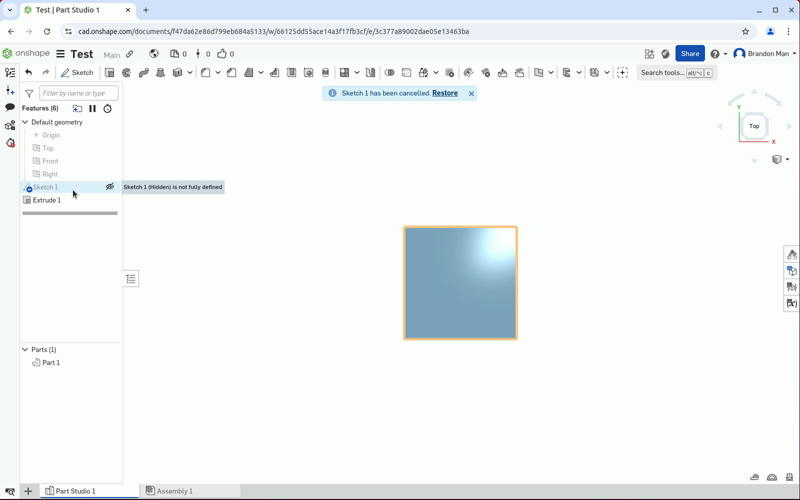
click(73, 189)
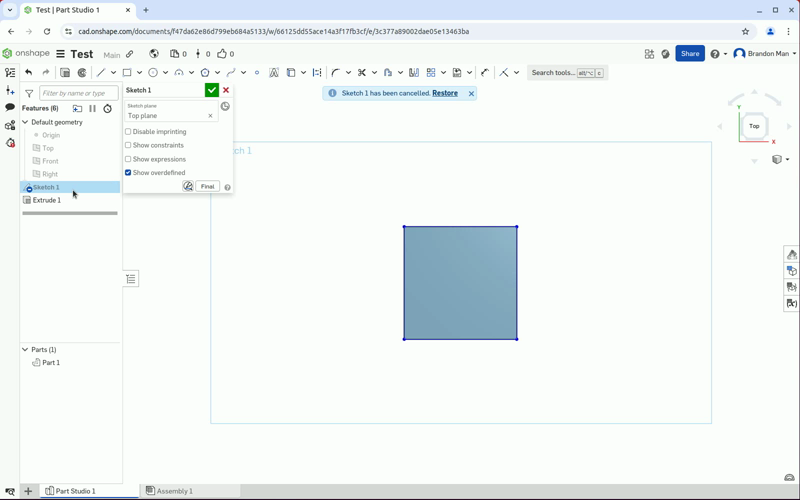
mouse_move(229, 92)
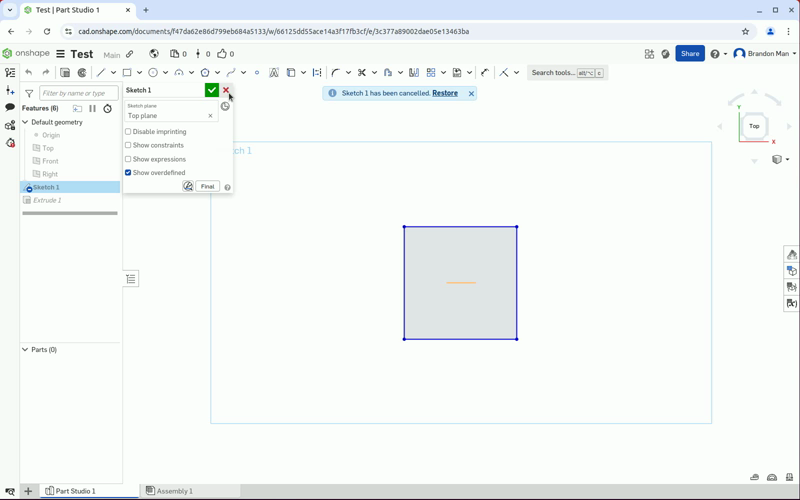
click(229, 92)
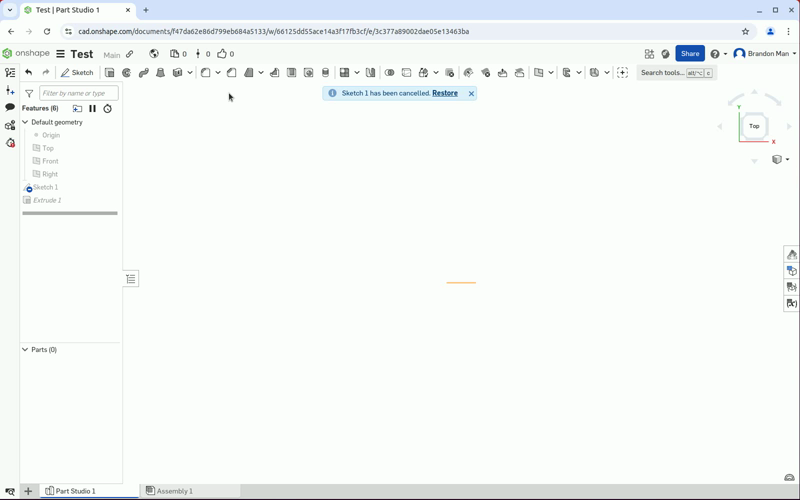
mouse_move(541, 75)
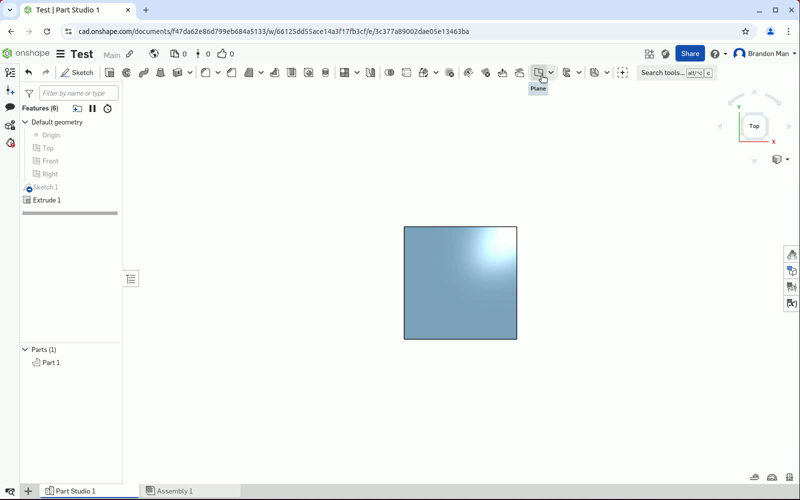
click(541, 75)
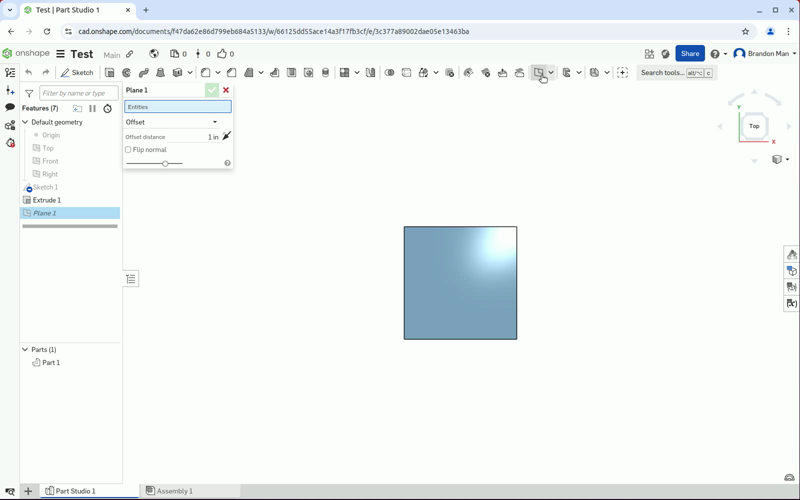
mouse_move(73, 150)
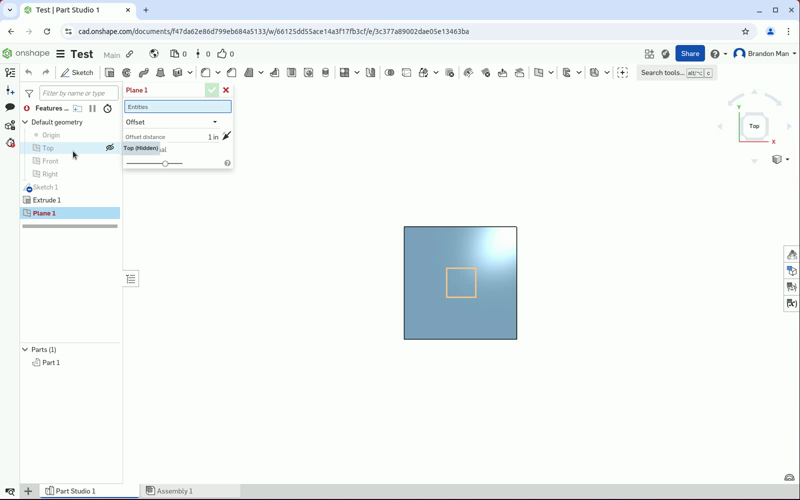
click(73, 150)
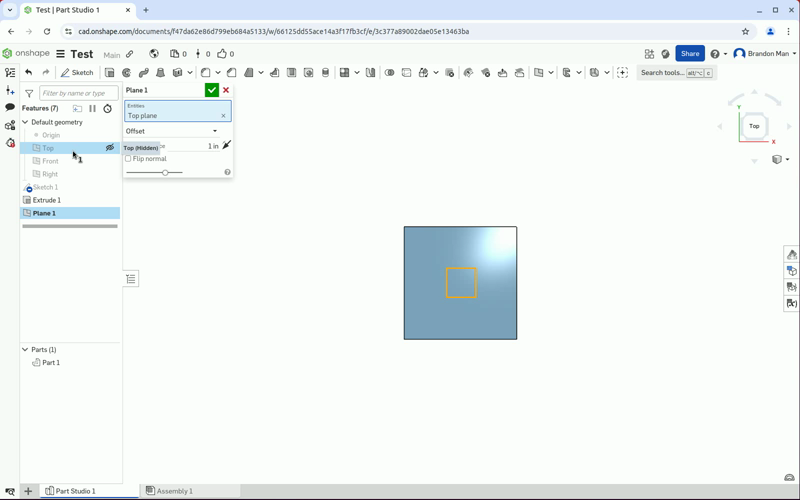
key(tab, 2)
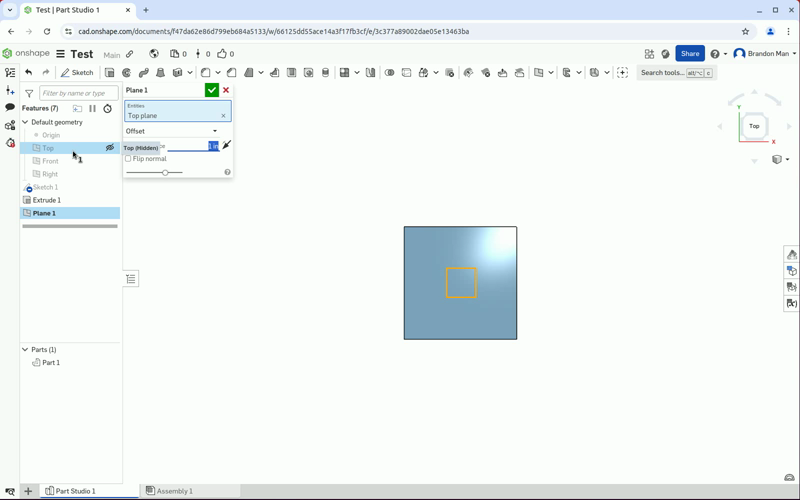
text(23.108)
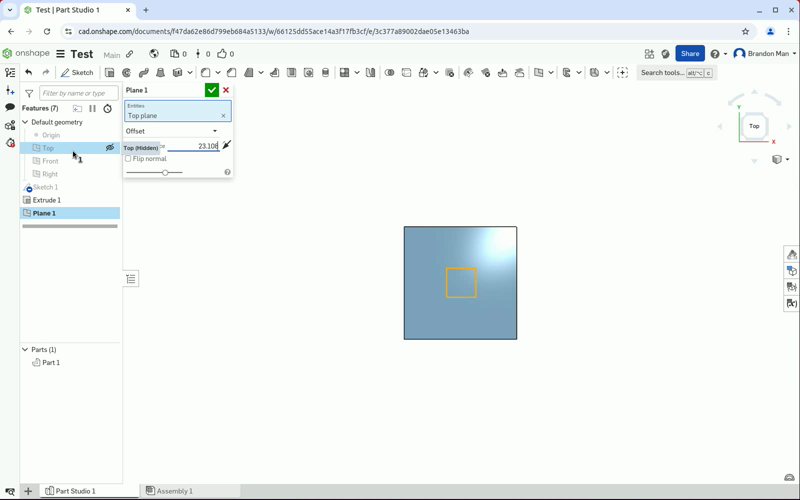
key(enter, 2)
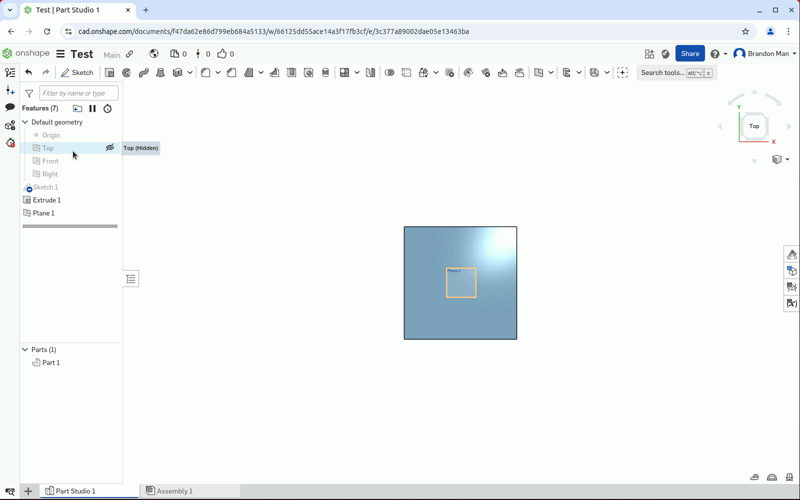
key(shift+s)
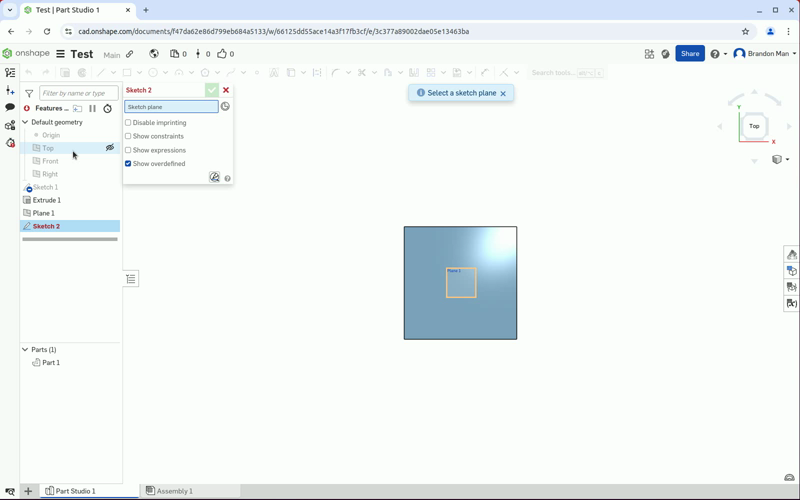
mouse_move(73, 215)
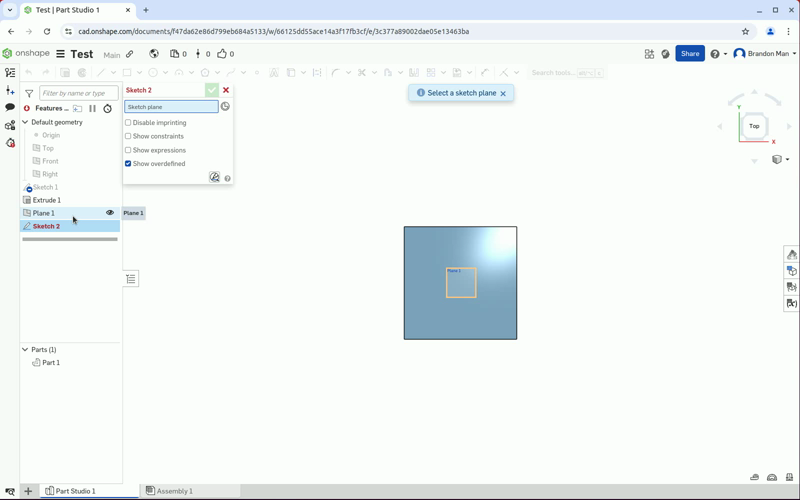
click(73, 215)
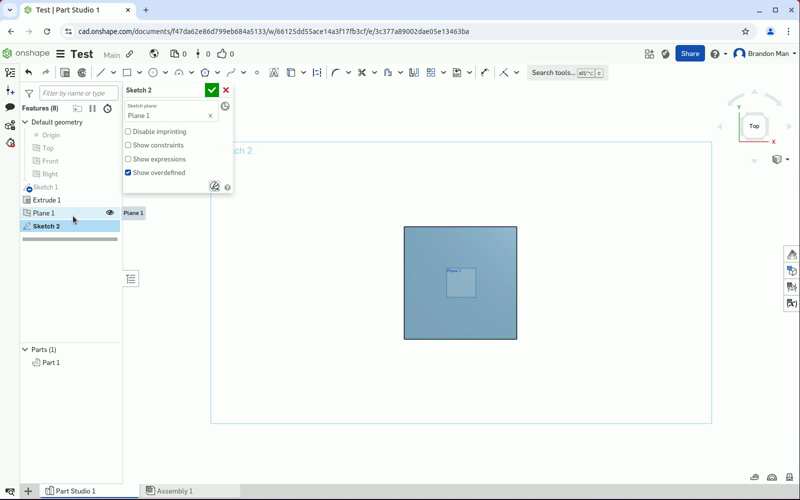
mouse_move(73, 352)
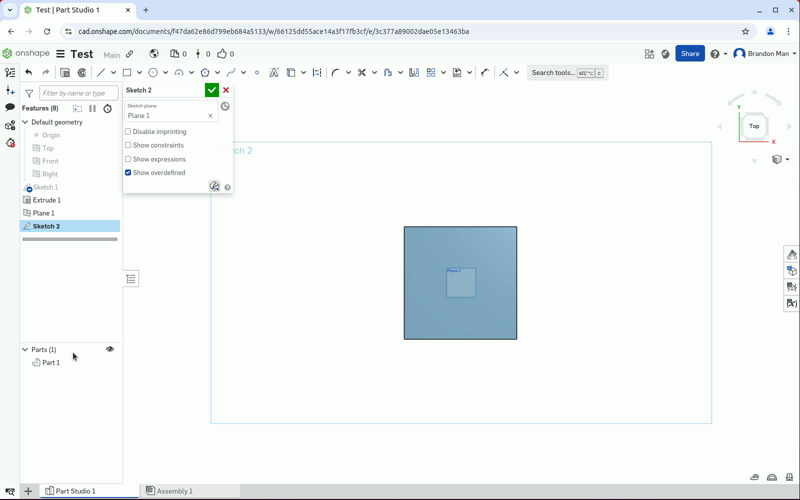
key(y)
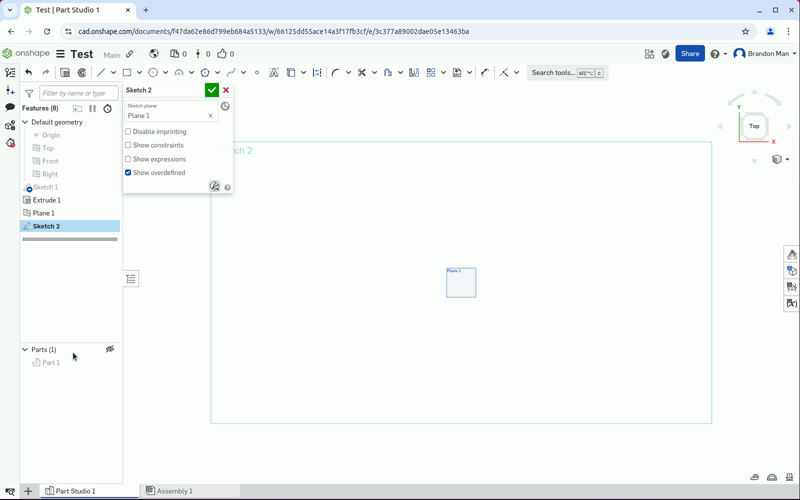
key(l)
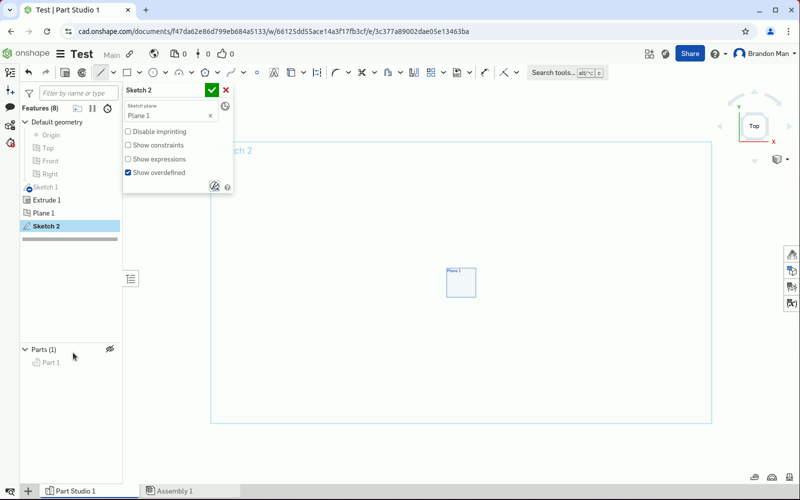
key_down(shift)
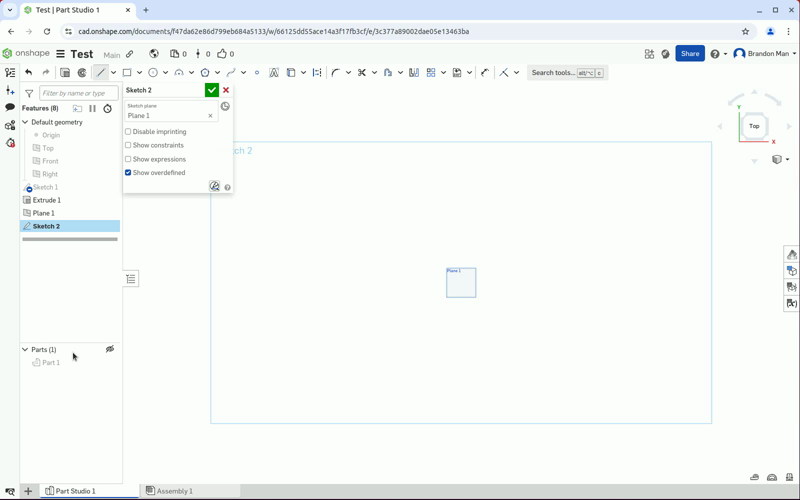
mouse_move(502, 288)
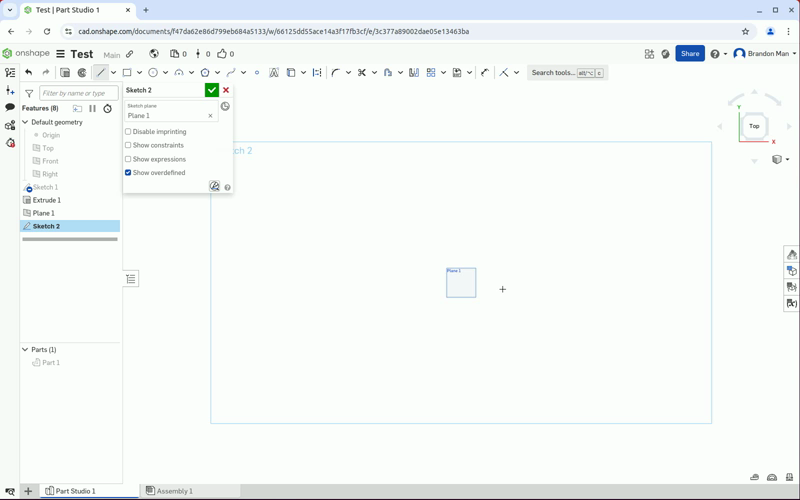
click(502, 288)
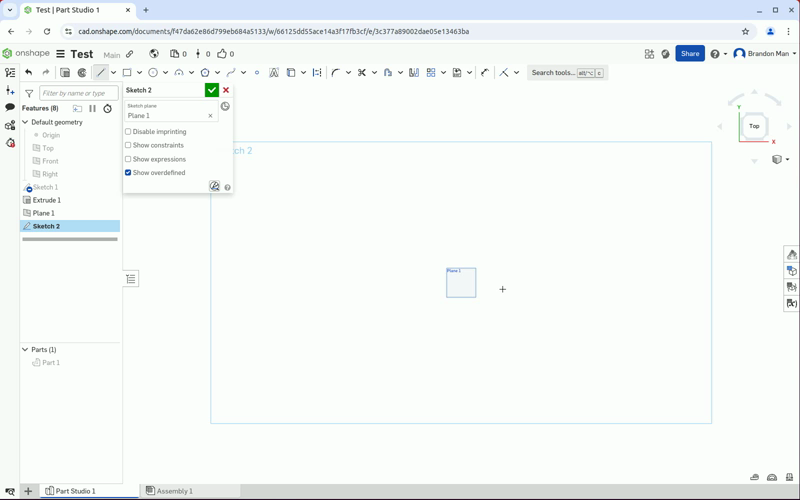
key_up(shift)
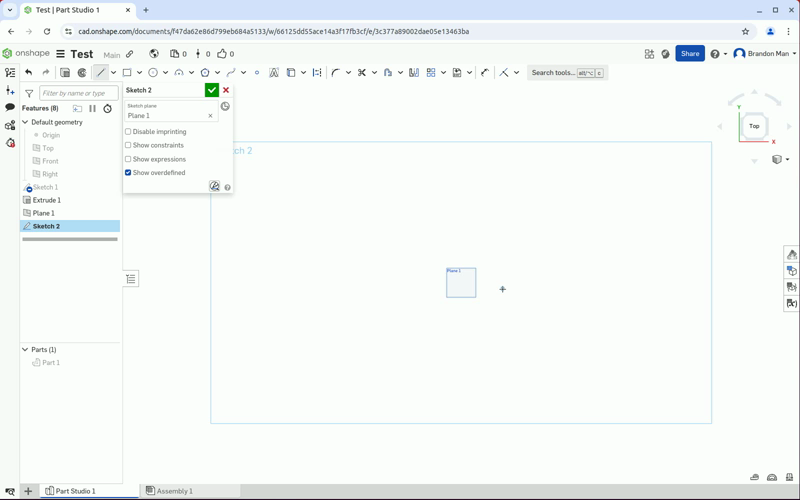
key_down(shift)
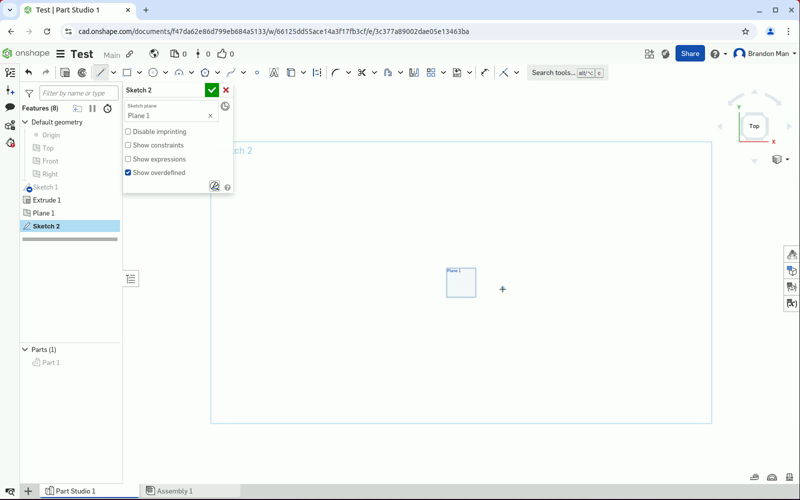
mouse_move(532, 288)
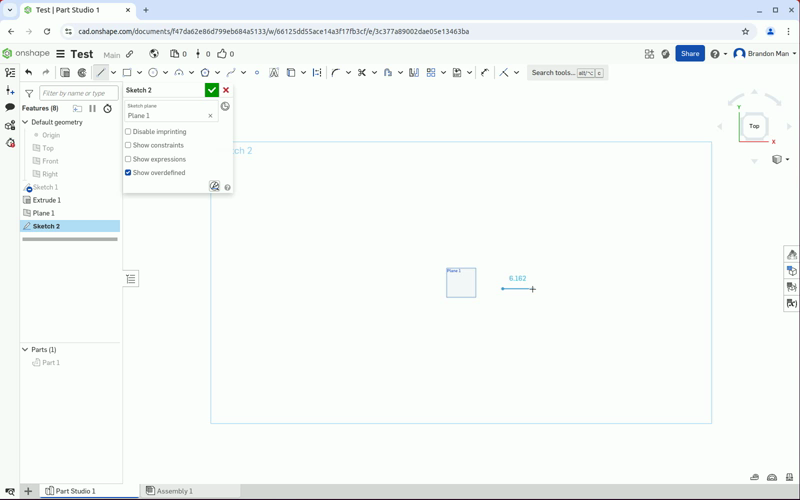
mouse_move(516, 288)
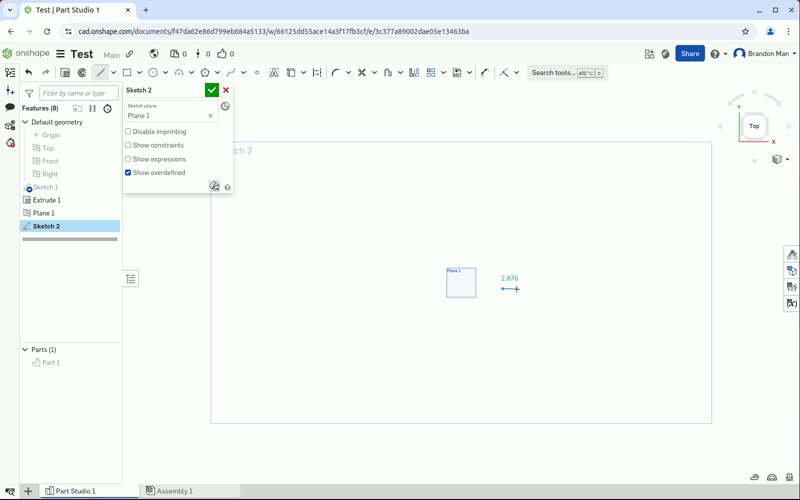
click(516, 288)
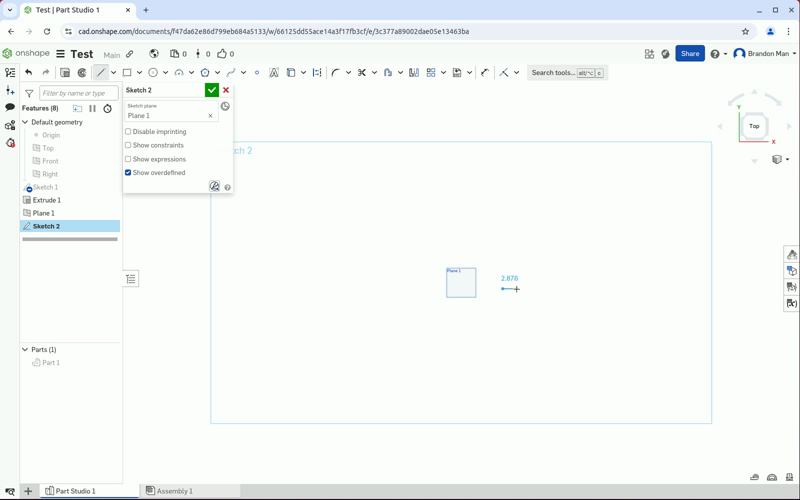
key_up(shift)
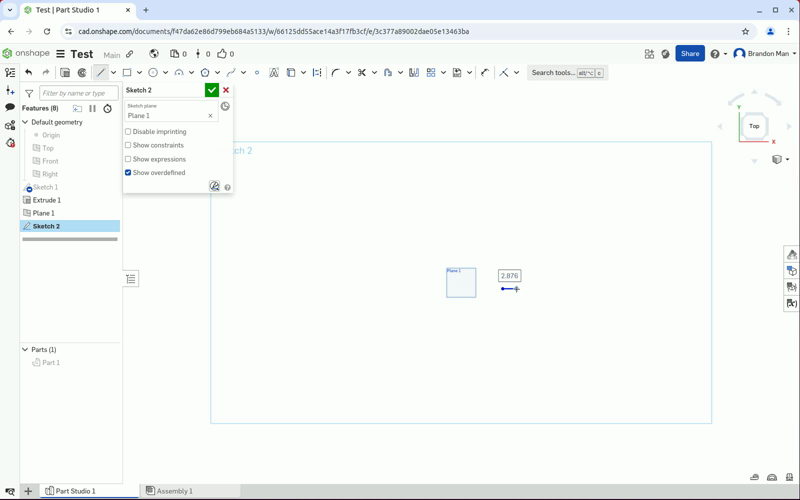
key_down(shift)
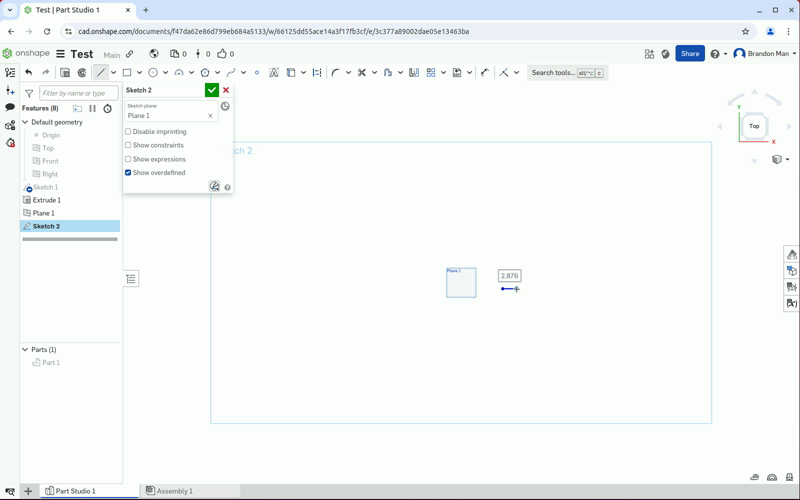
mouse_move(546, 288)
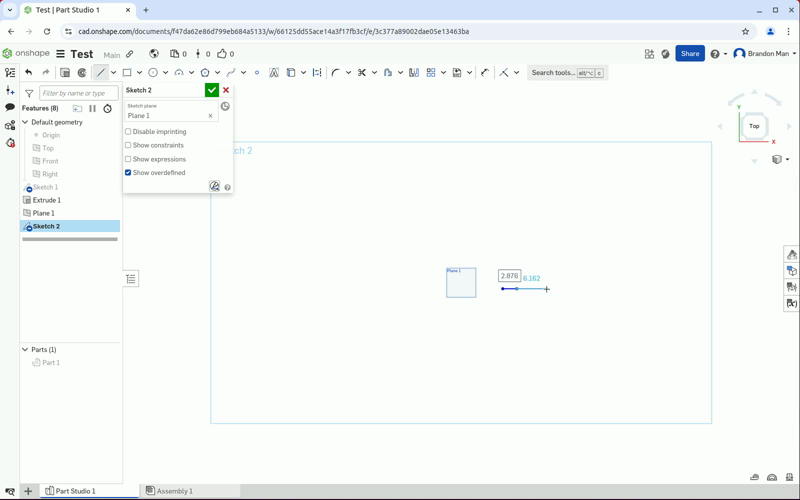
mouse_move(516, 245)
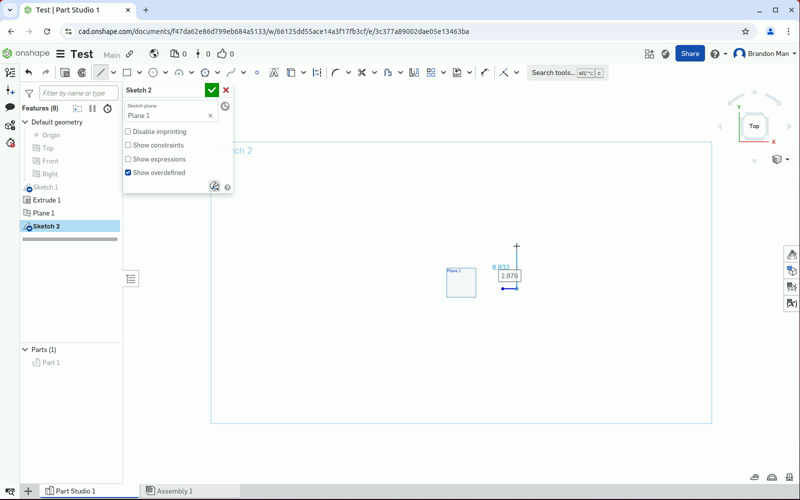
click(516, 245)
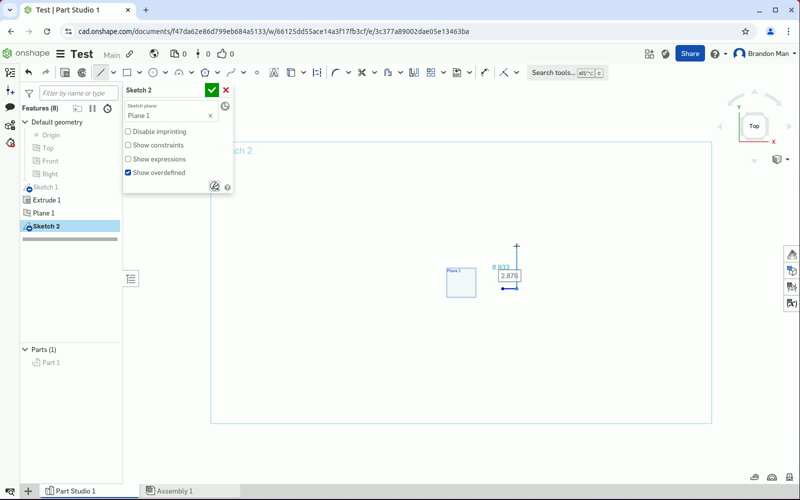
key_up(shift)
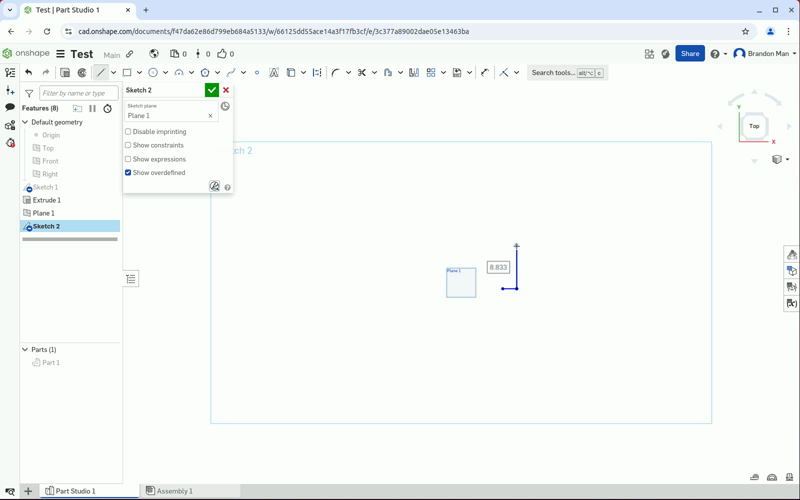
key_down(shift)
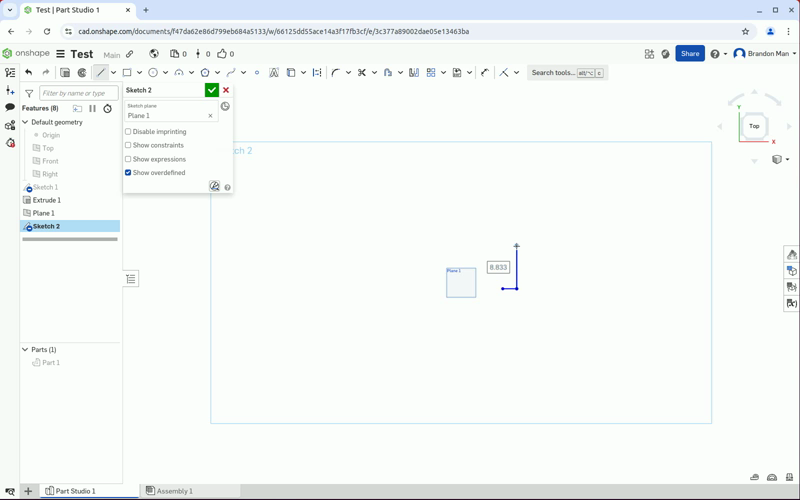
mouse_move(546, 245)
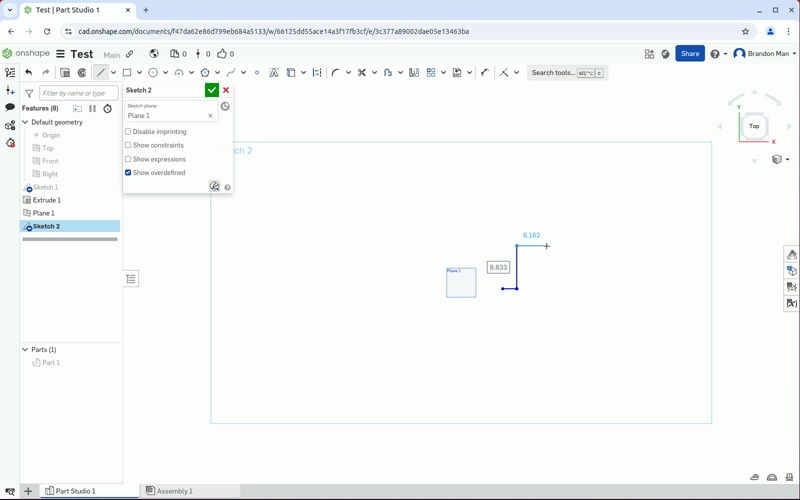
mouse_move(502, 245)
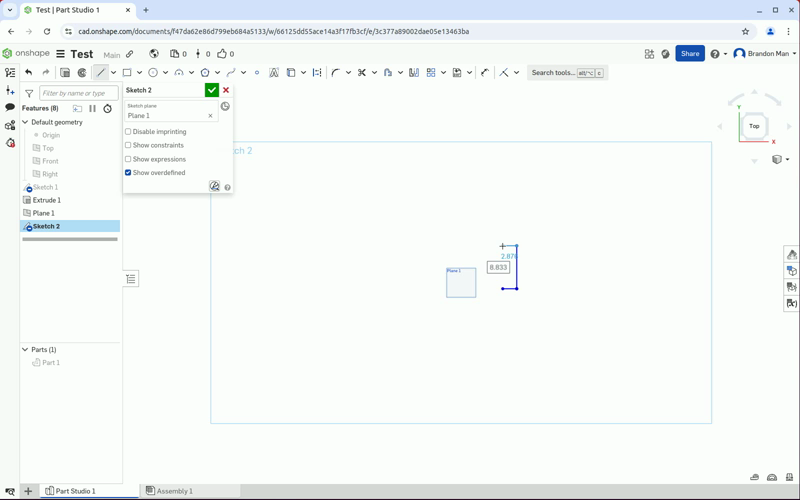
click(502, 245)
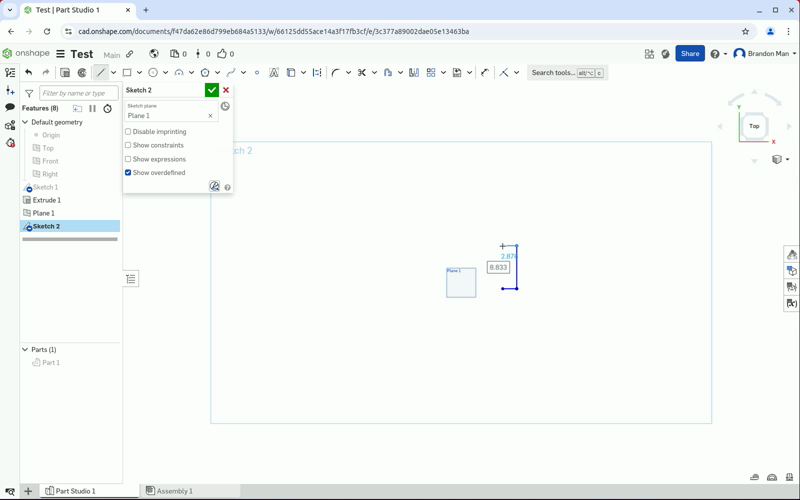
key_up(shift)
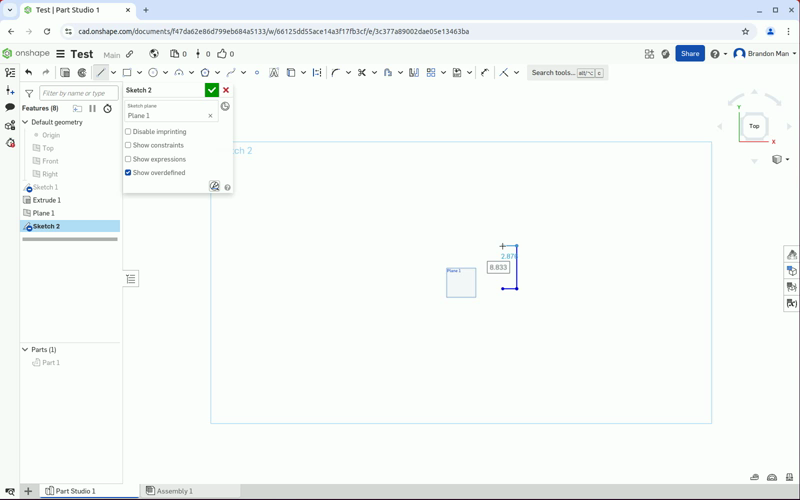
mouse_move(532, 245)
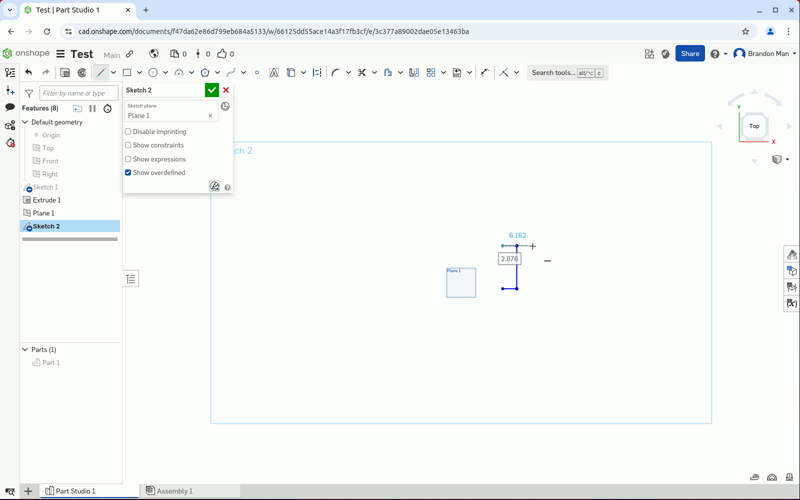
key_down(shift)
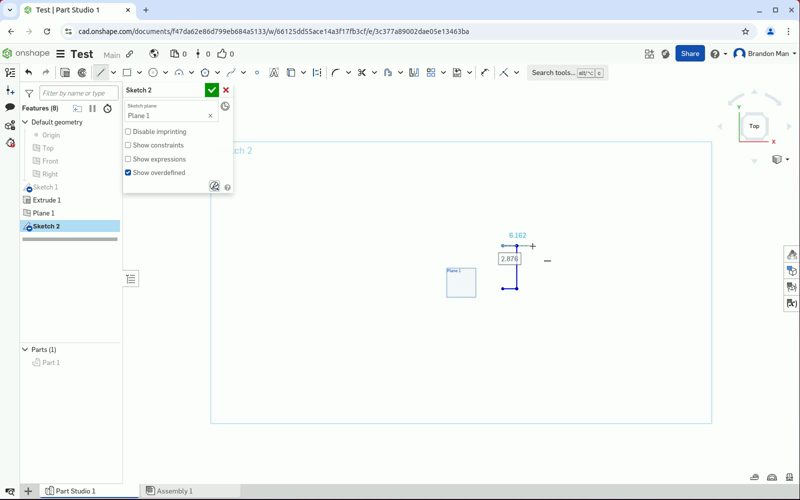
mouse_move(502, 288)
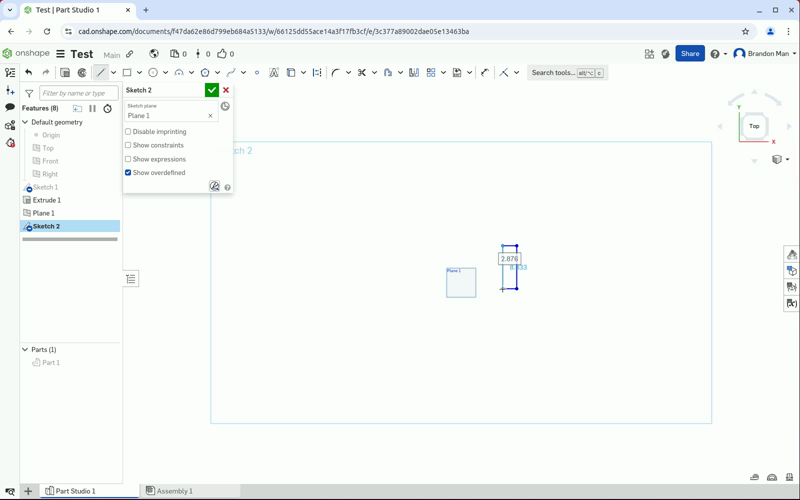
key_up(shift)
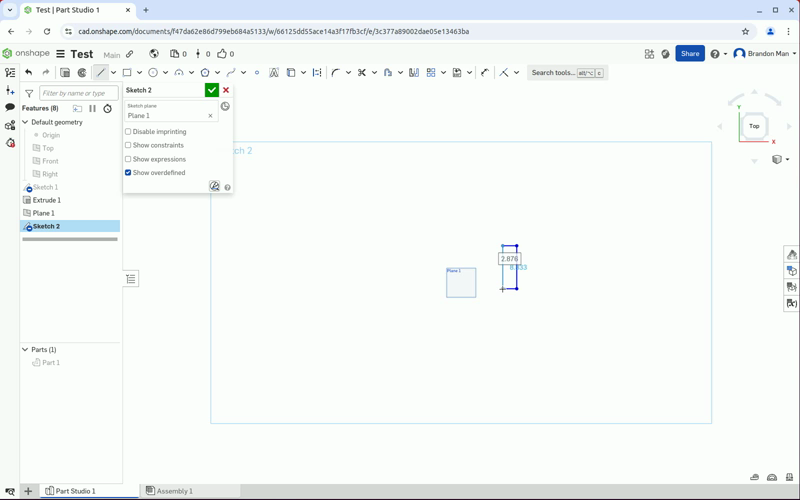
click(502, 288)
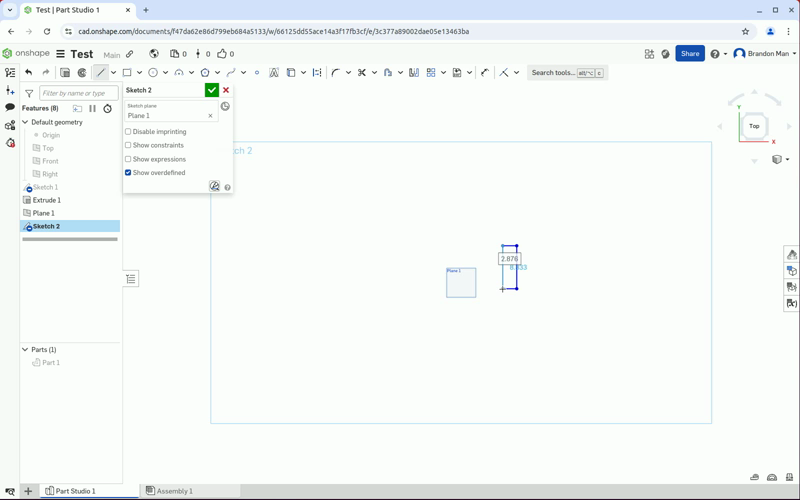
key(esc)
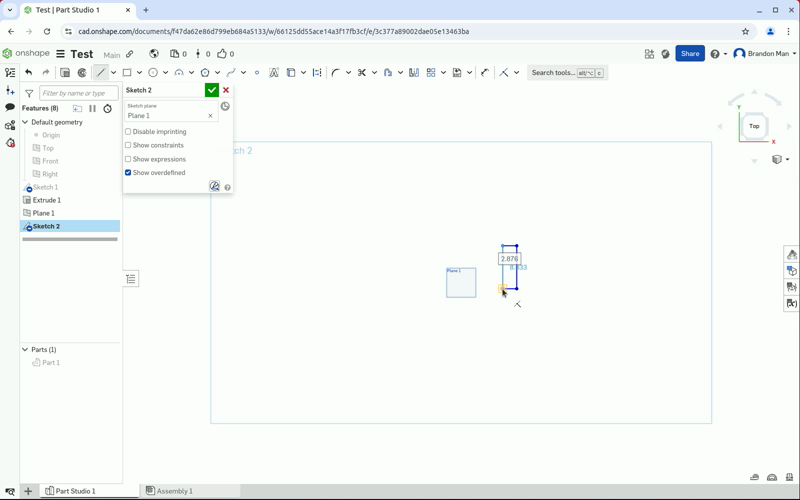
mouse_move(509, 261)
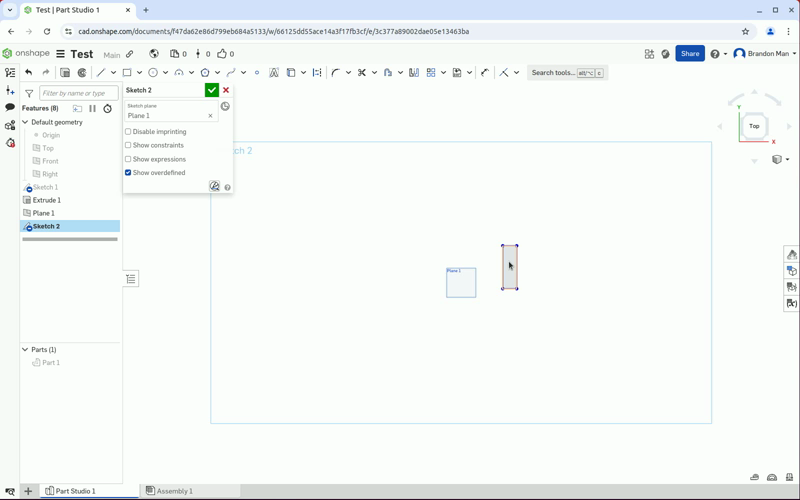
scroll(6)
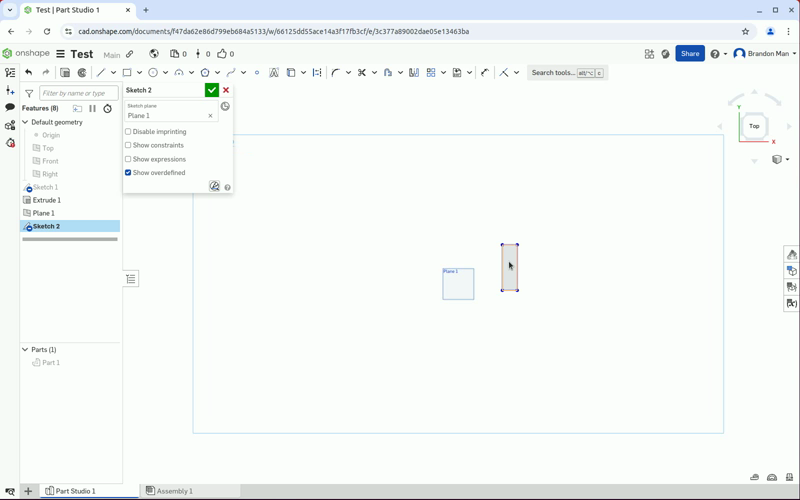
scroll(6)
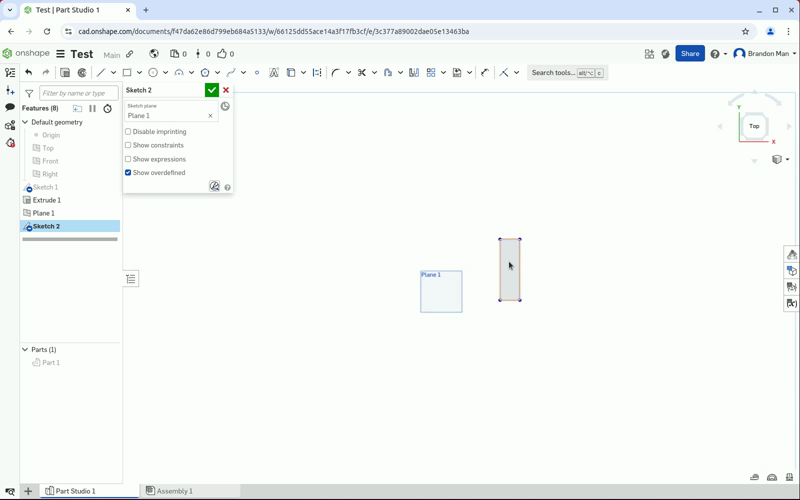
scroll(6)
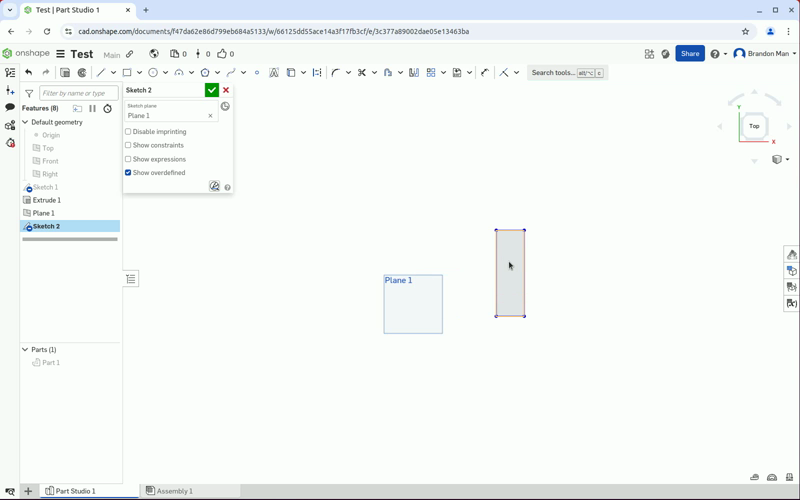
scroll(6)
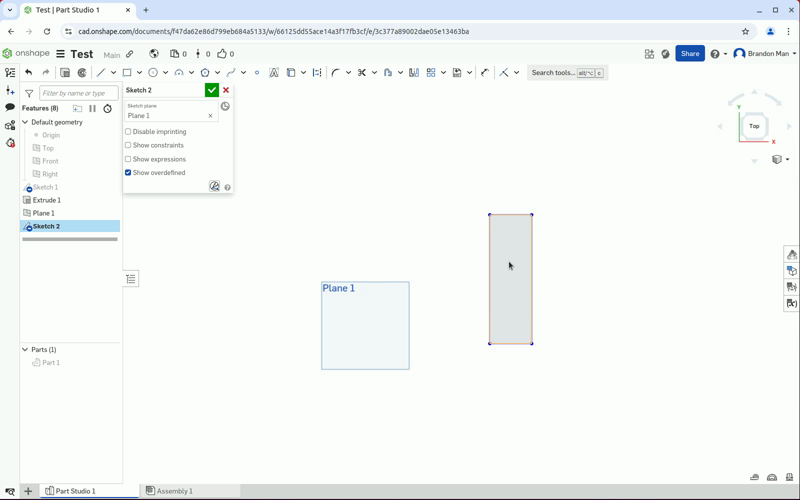
scroll(6)
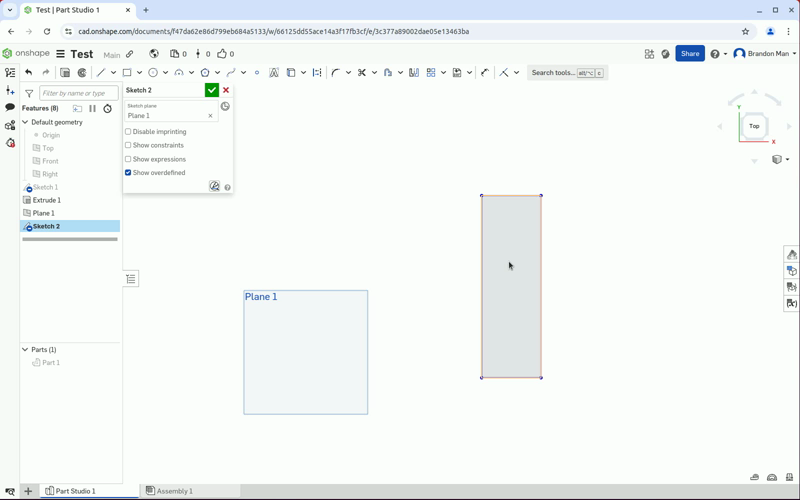
scroll(6)
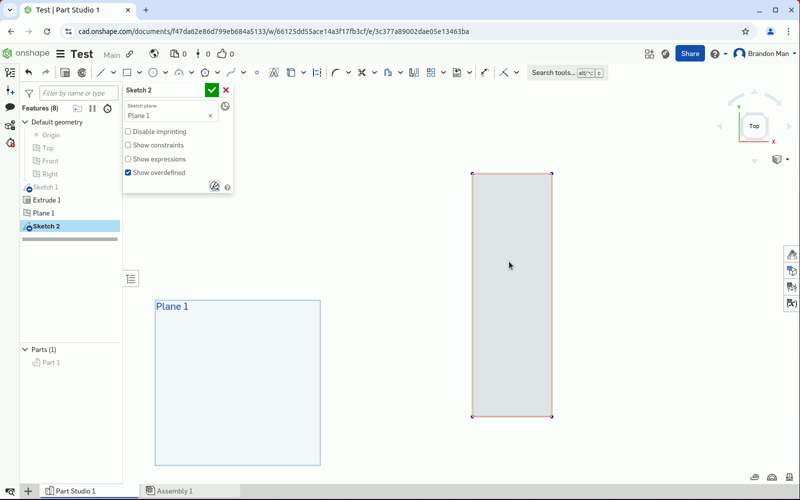
scroll(6)
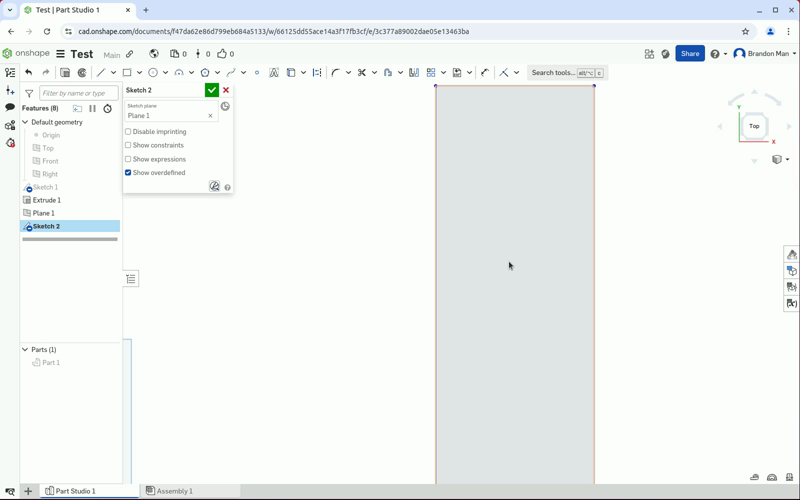
click(509, 261)
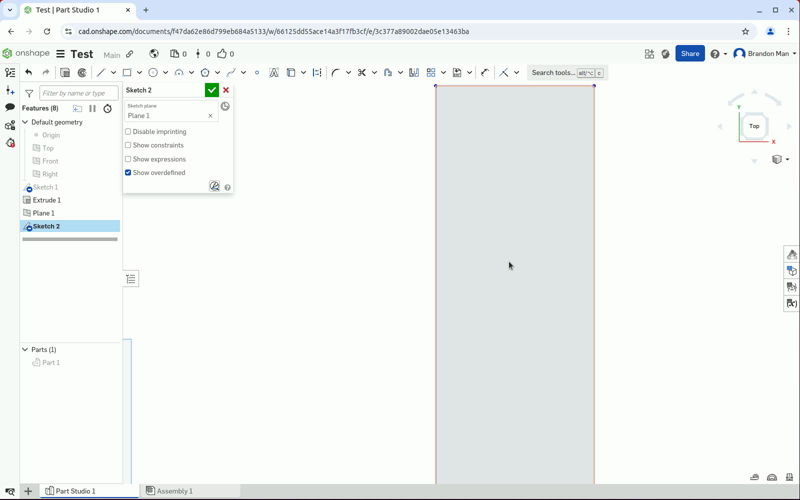
scroll(-6)
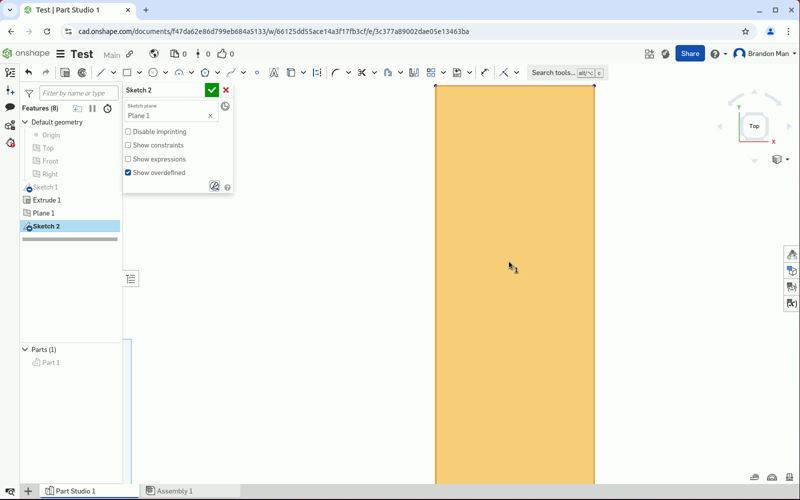
scroll(-6)
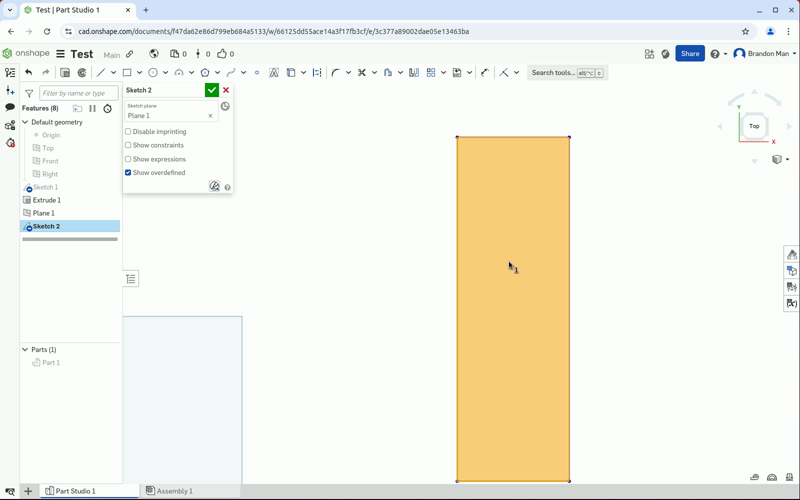
scroll(-6)
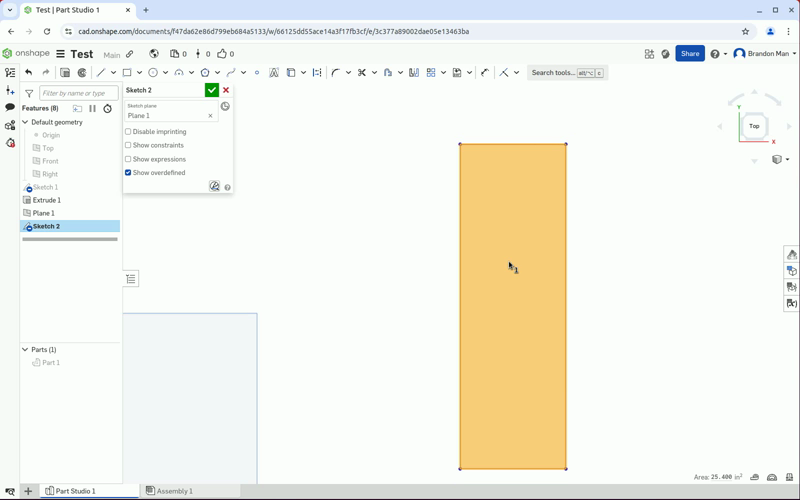
scroll(-6)
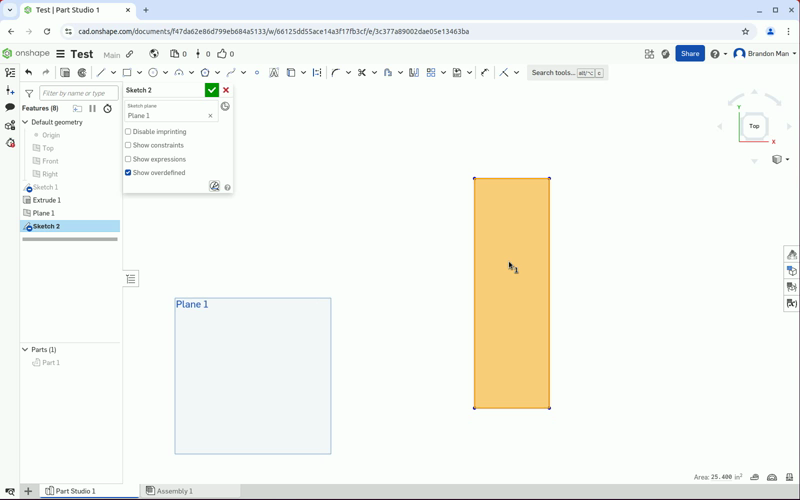
scroll(-6)
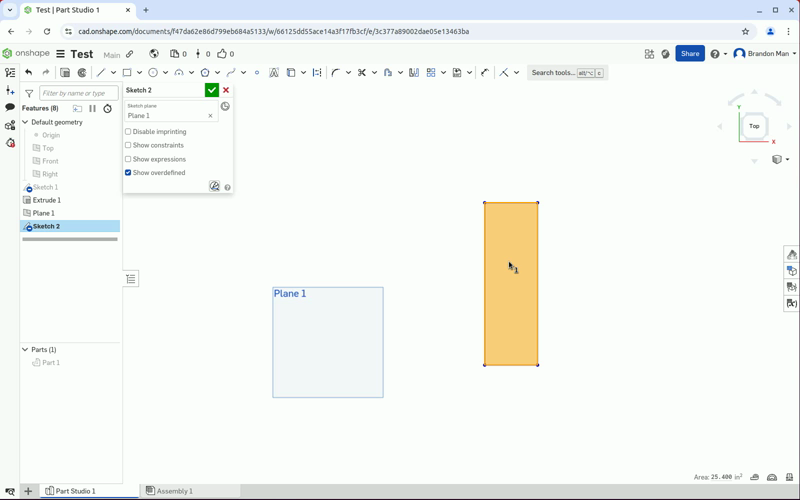
scroll(-6)
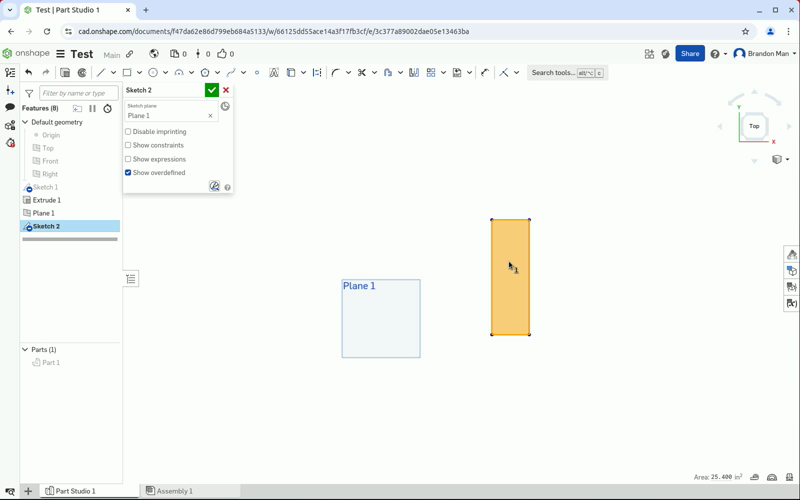
scroll(-6)
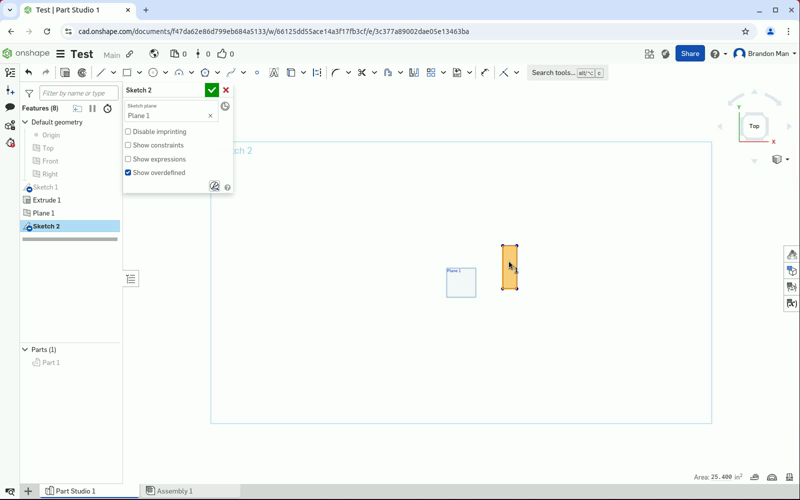
mouse_move(73, 352)
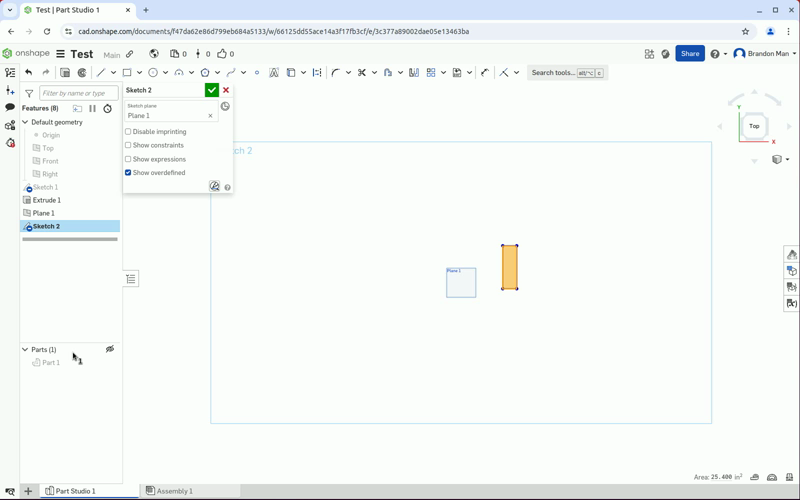
key(shift+y)
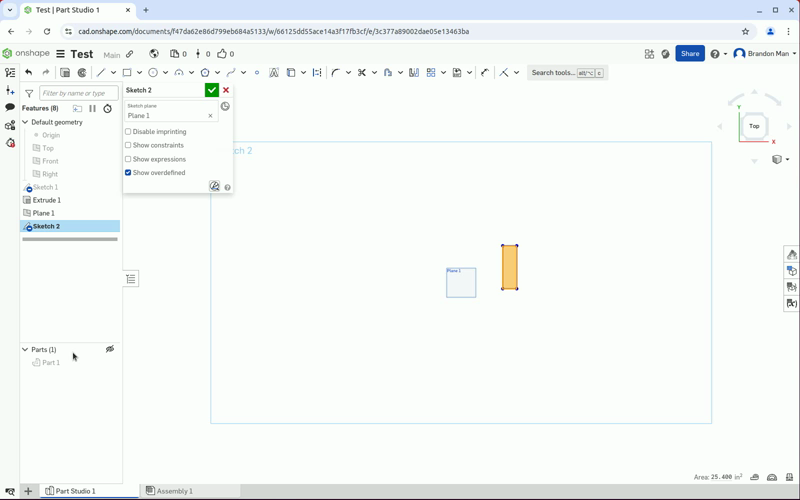
key(shift+e)
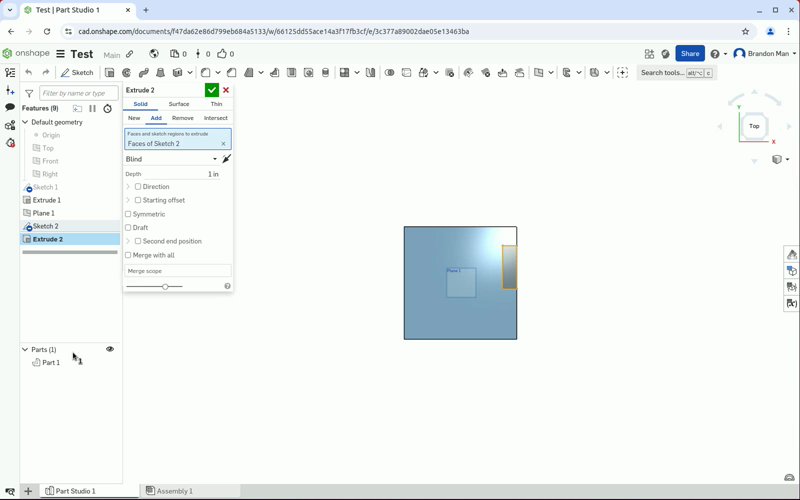
mouse_move(143, 106)
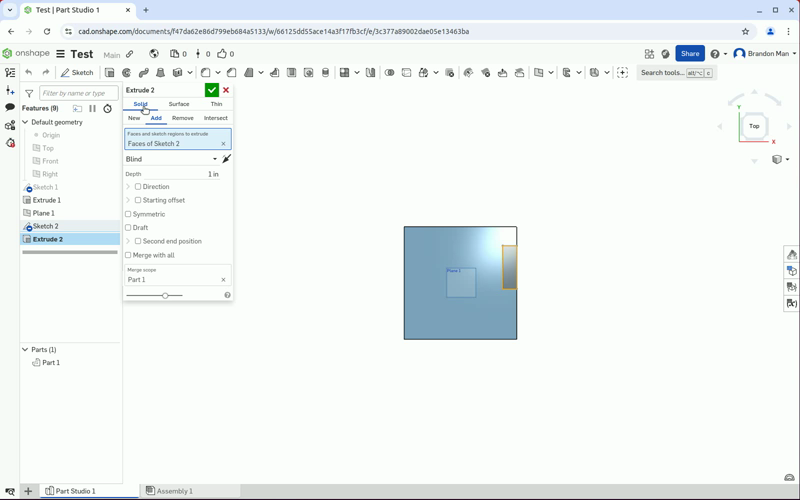
click(143, 106)
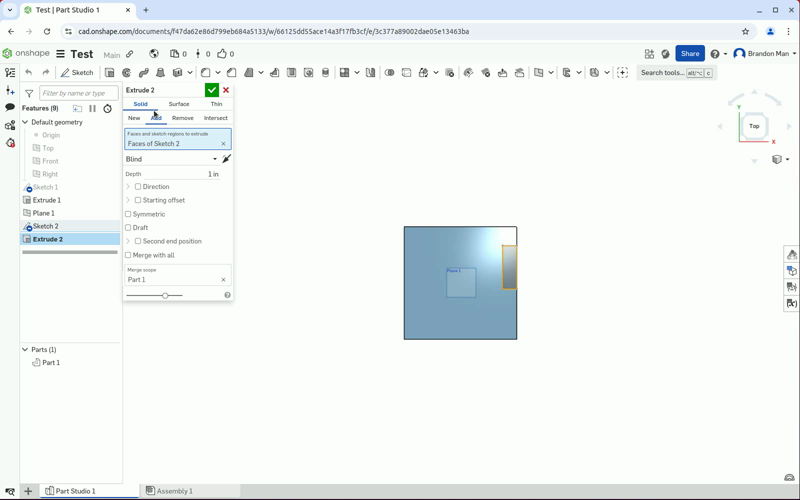
mouse_move(186, 120)
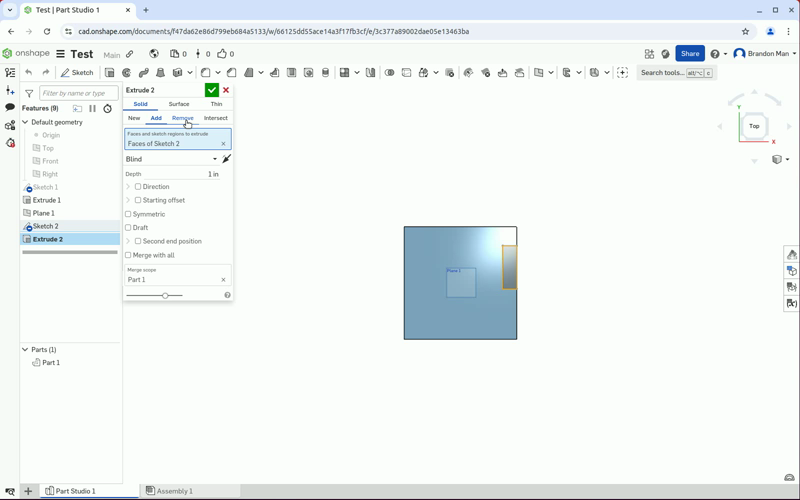
click(186, 120)
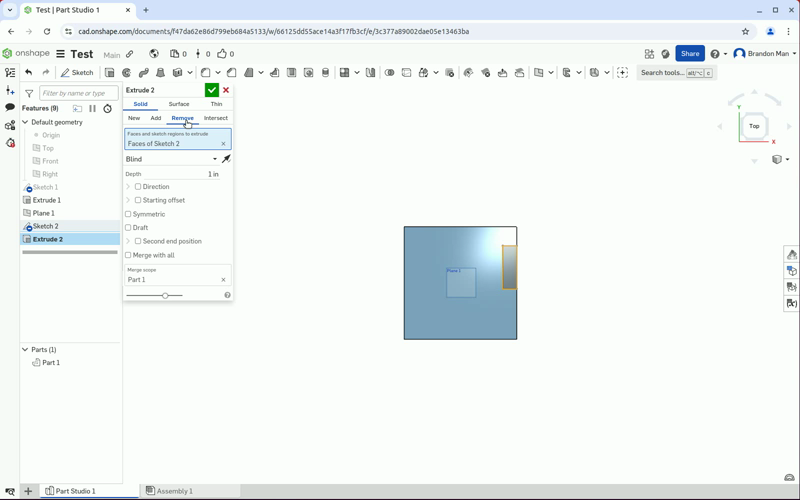
key(tab, 4)
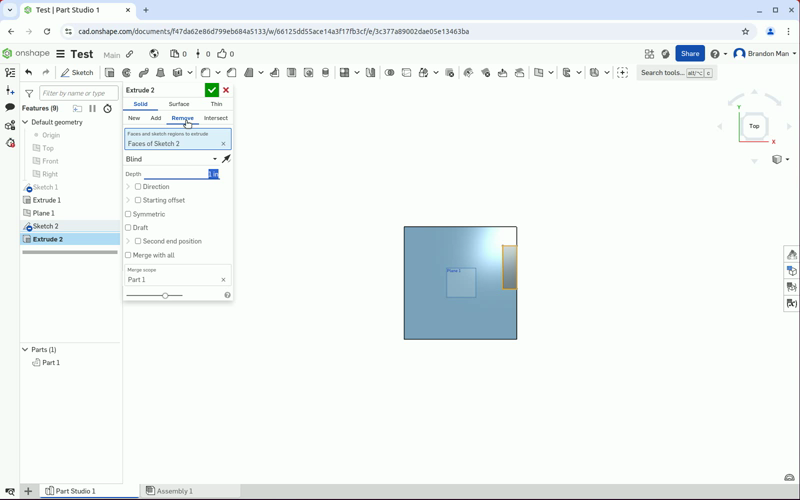
text(4.333)
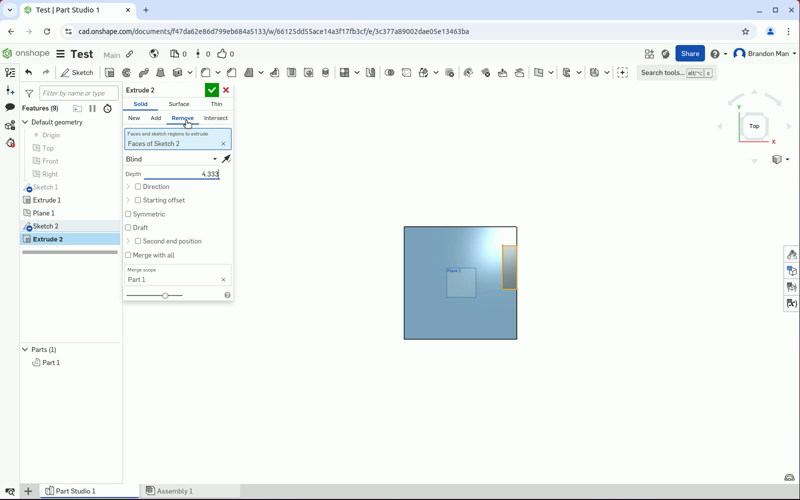
key(tab, 6)
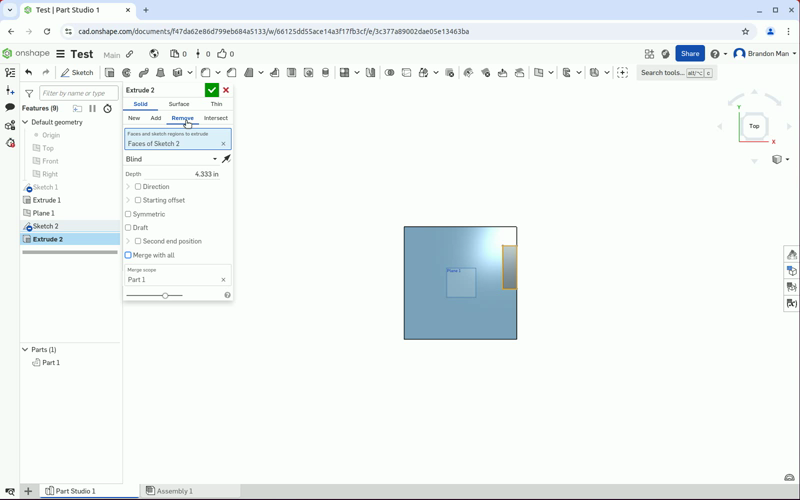
key(space)
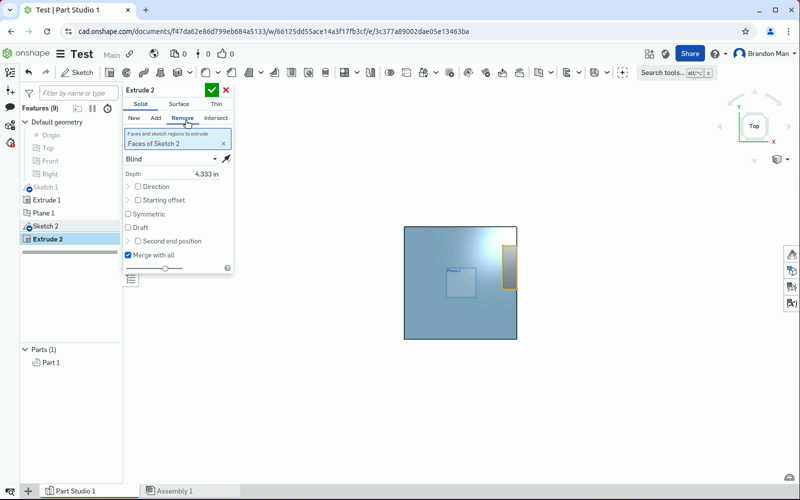
key(enter)
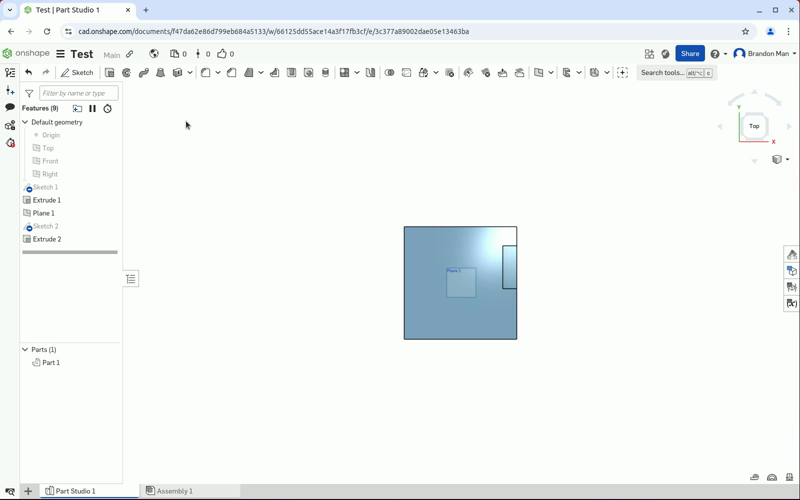
key(shift+h)
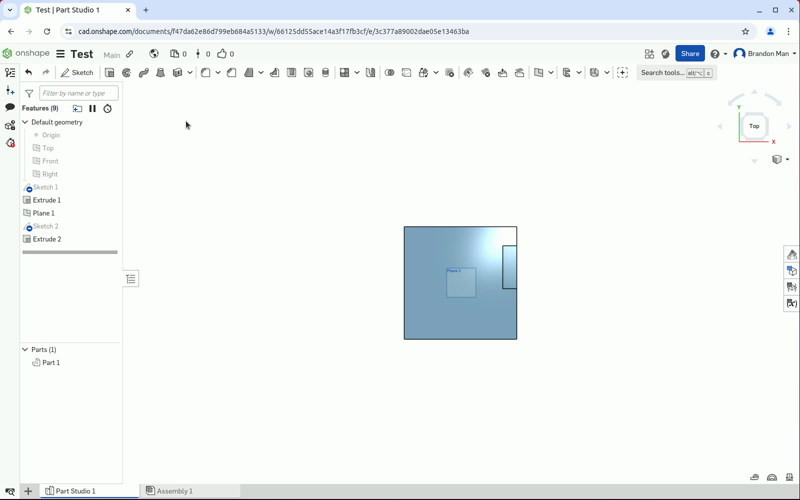
key(shift+h)
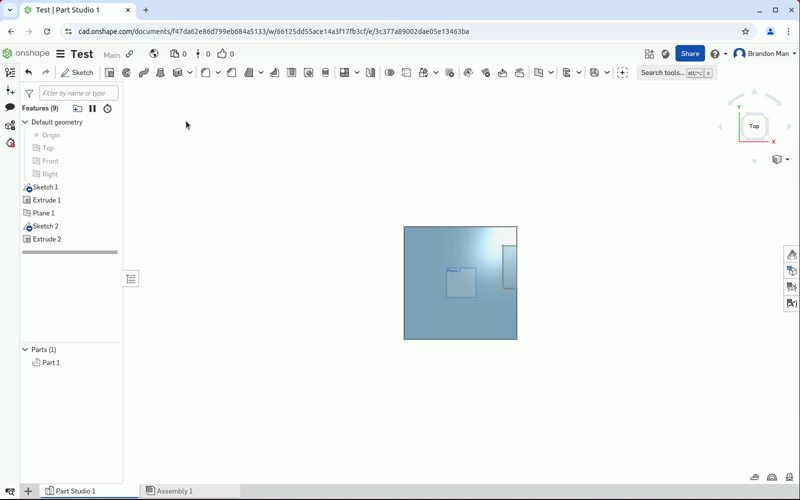
key(shift+7)
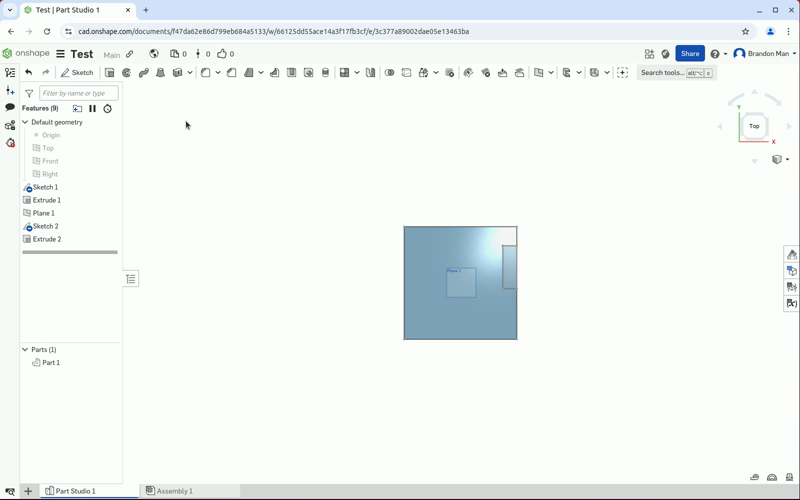
key(up, 3)
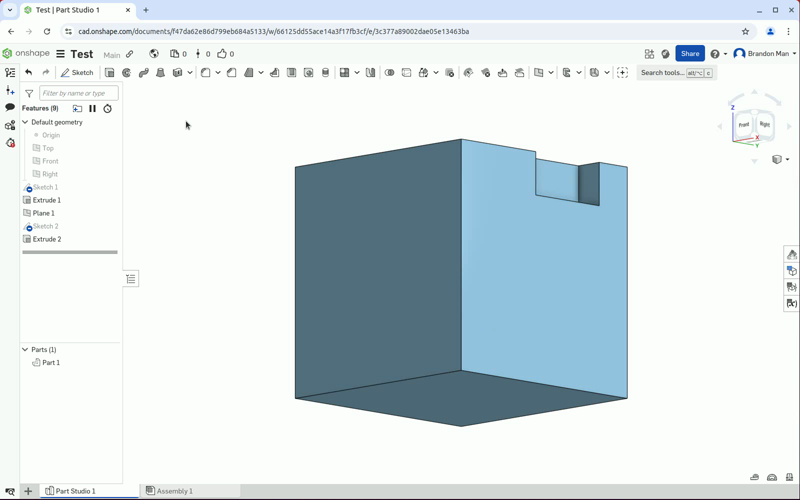
key(left, 3)
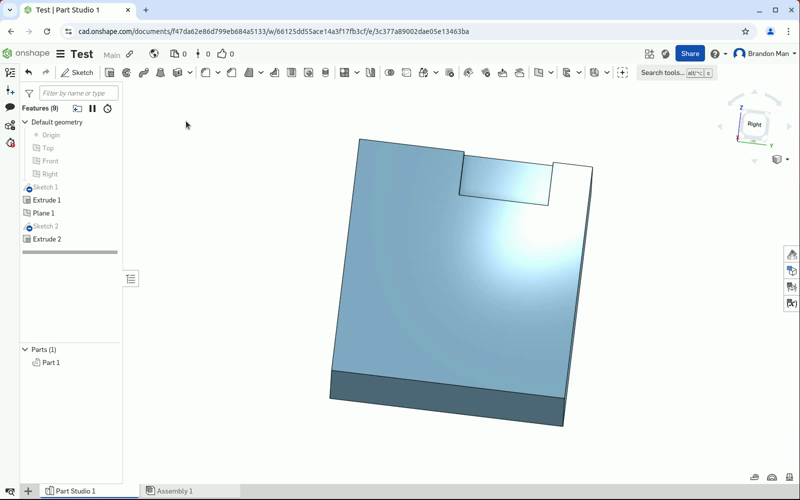
key(right, 3)
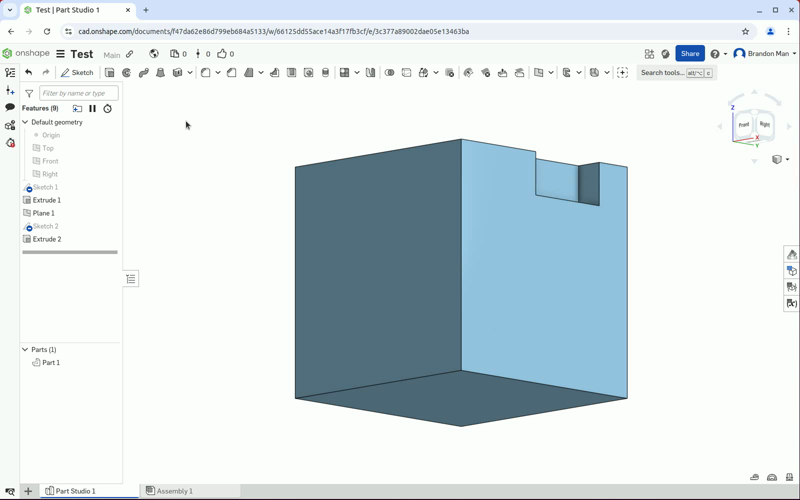
key(down, 3)
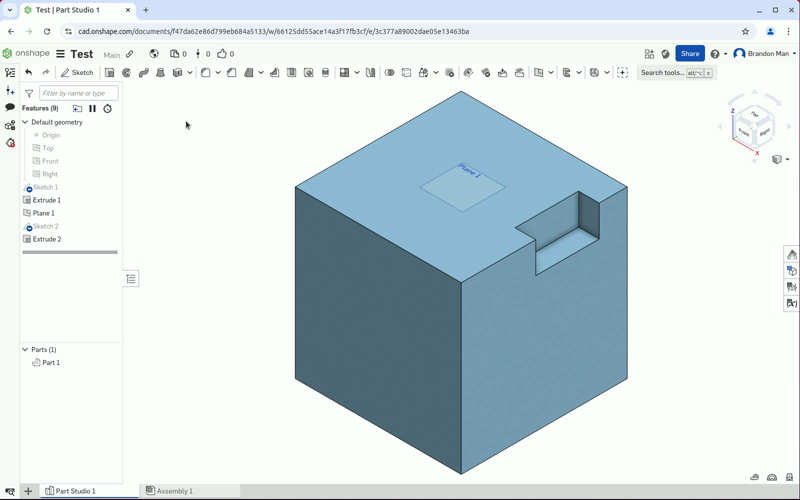
mouse_move(73, 189)
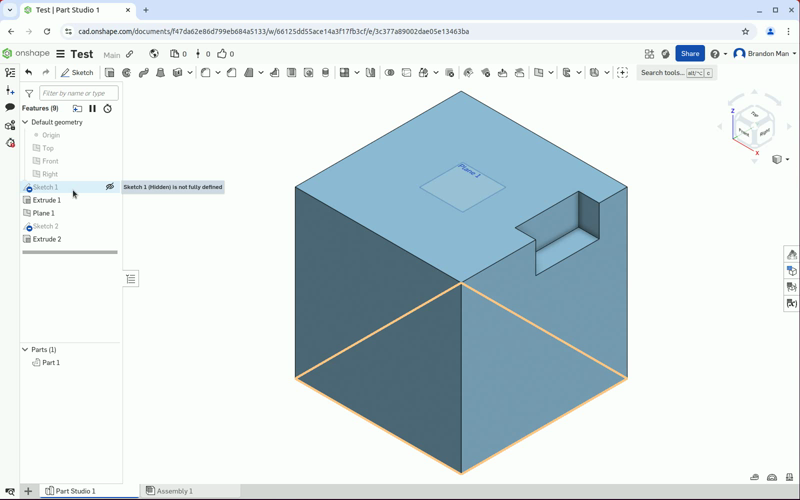
click(73, 189)